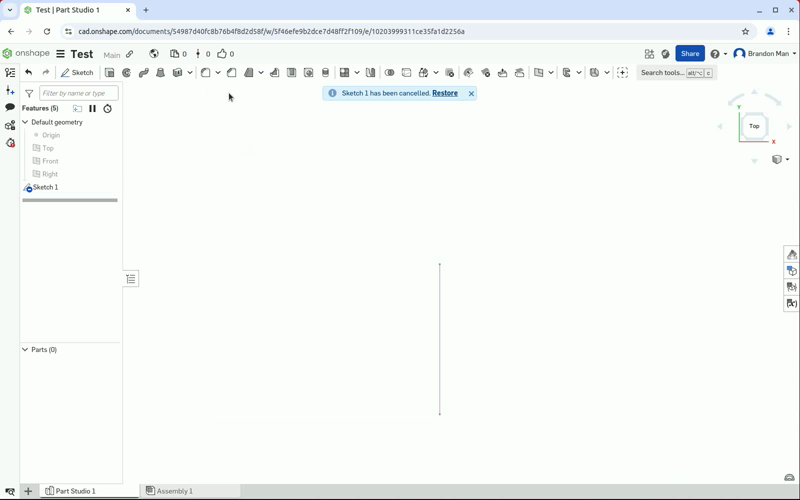
key(shift+h)
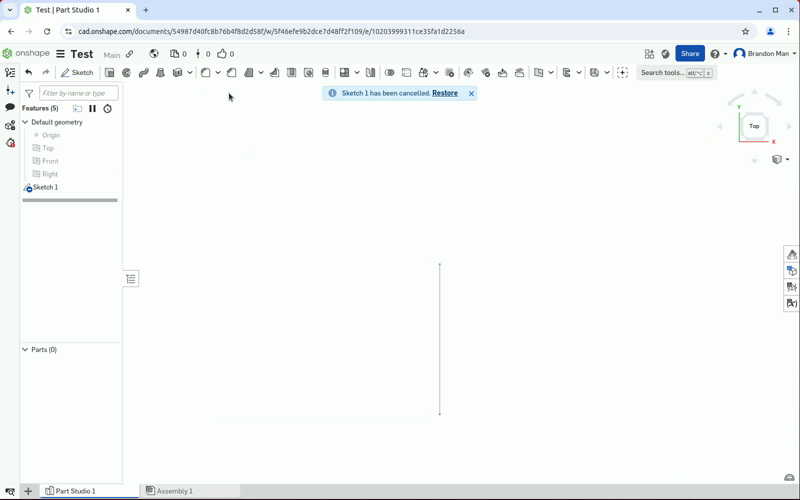
key(shift+s)
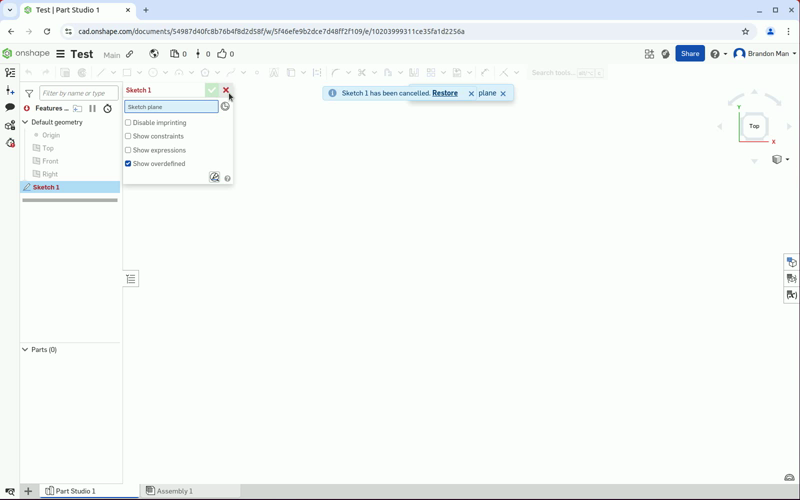
mouse_move(73, 150)
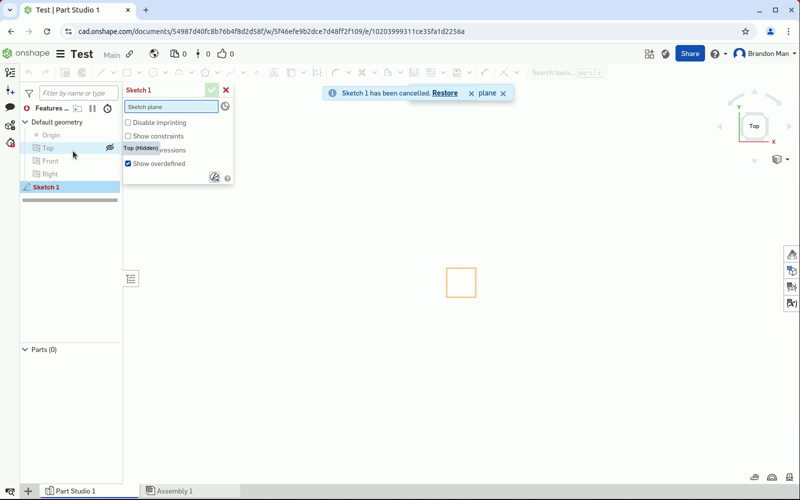
click(73, 150)
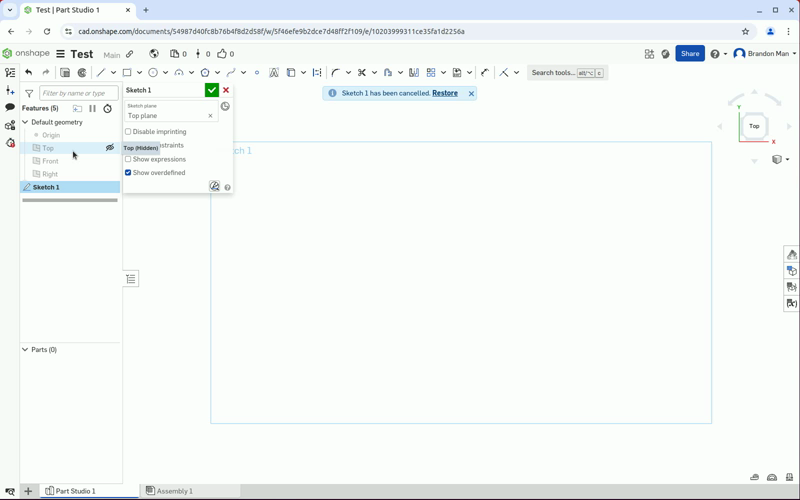
mouse_move(73, 352)
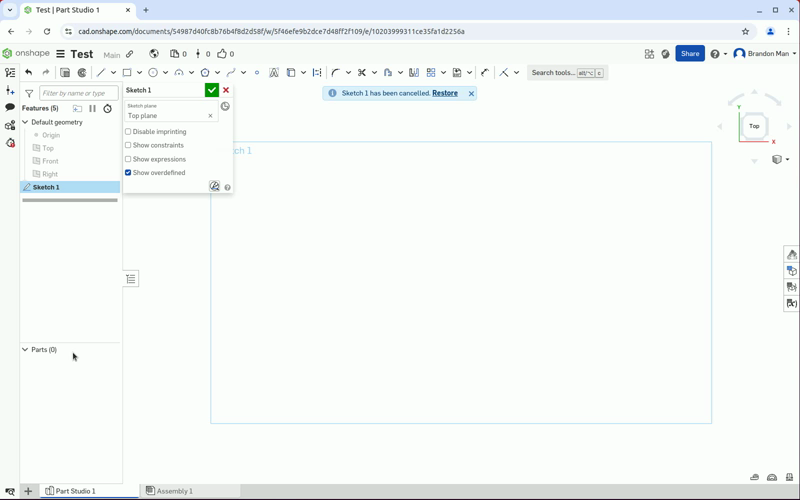
key(y)
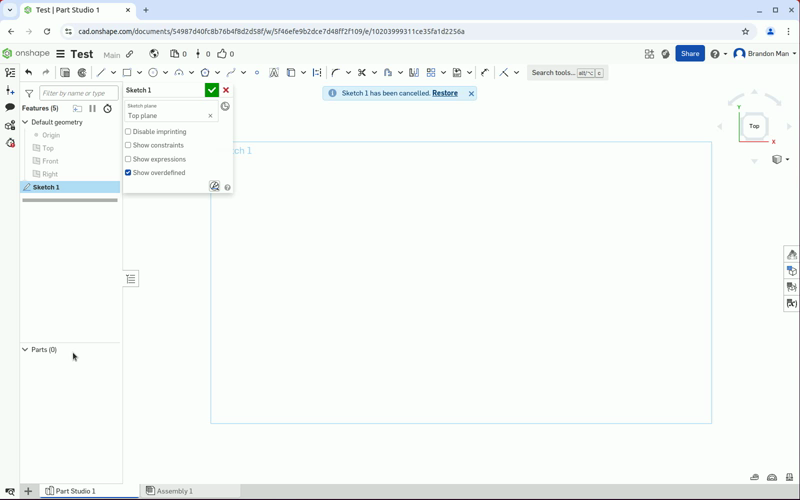
key(l)
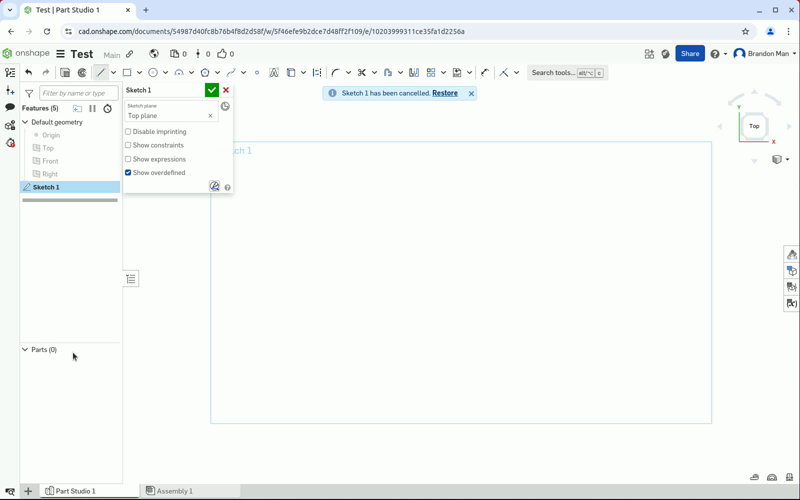
key_down(shift)
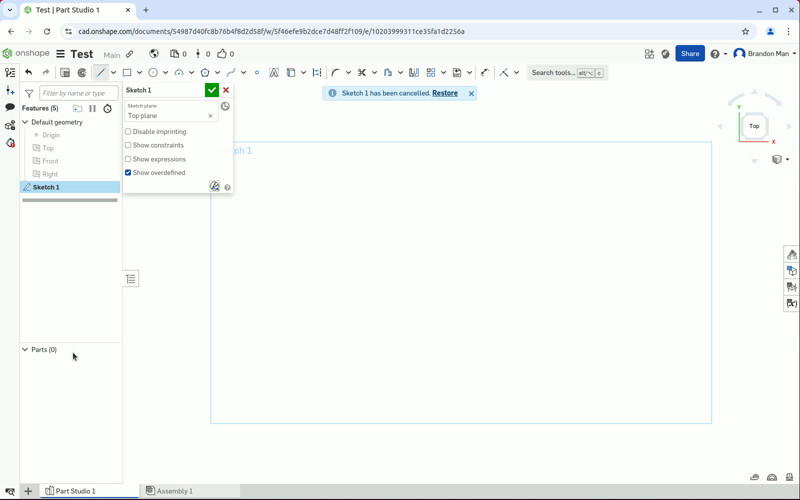
mouse_move(420, 348)
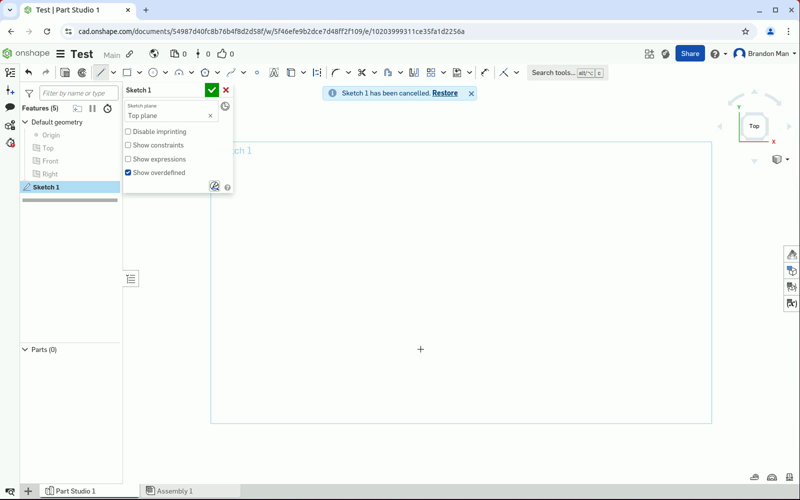
click(420, 348)
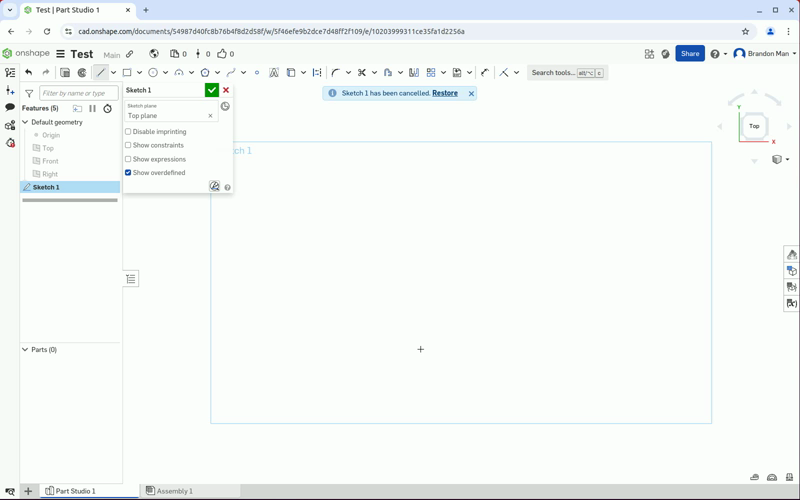
key_up(shift)
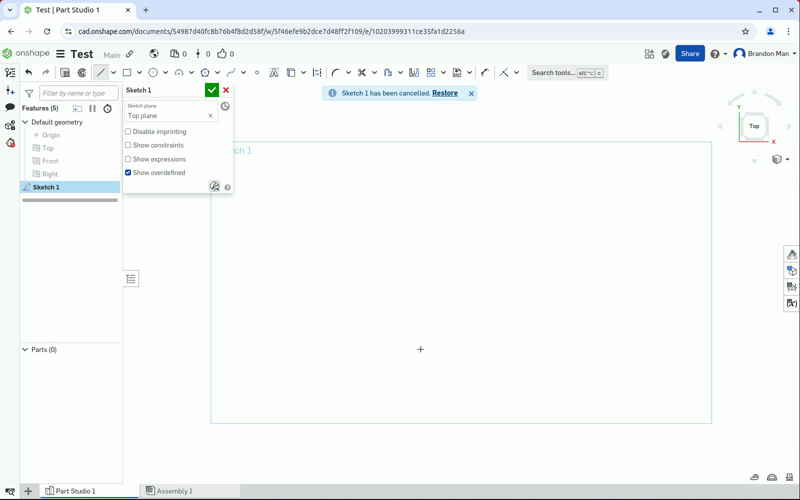
key_down(shift)
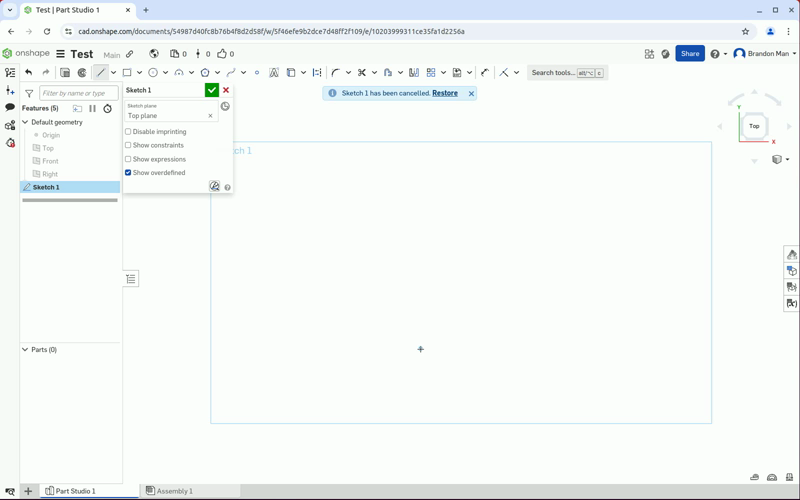
mouse_move(500, 348)
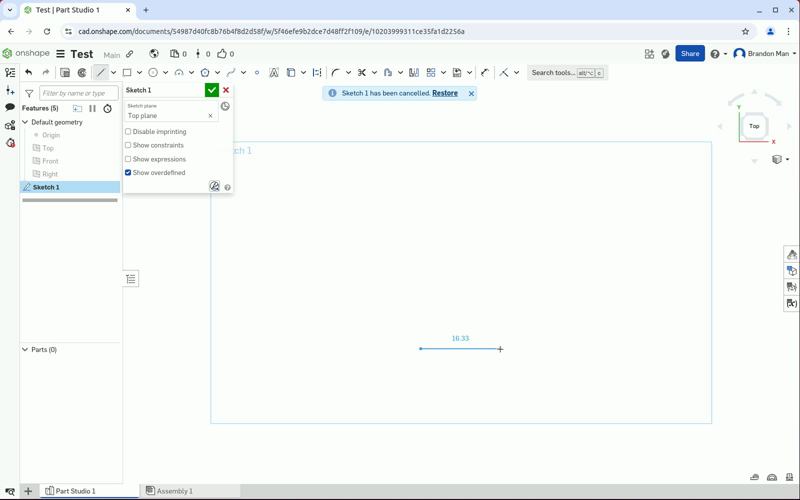
click(500, 348)
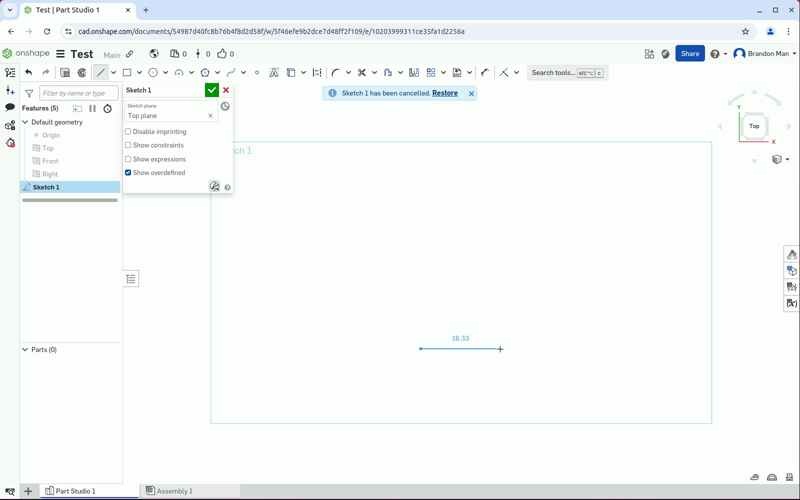
key_up(shift)
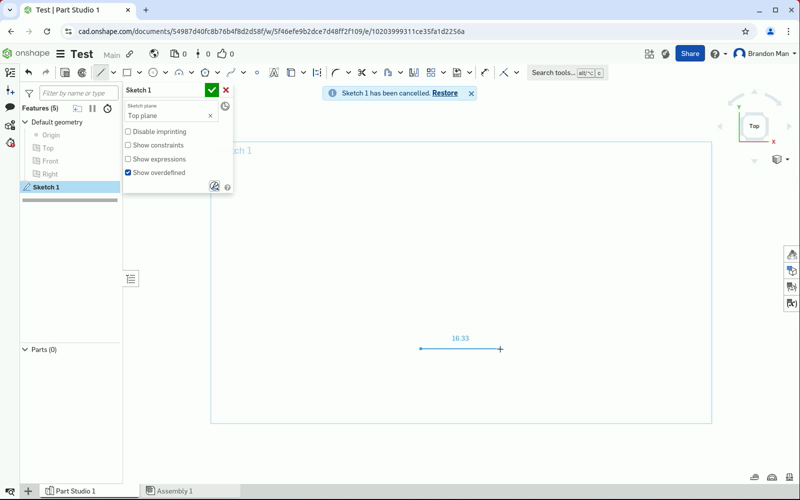
key_down(shift)
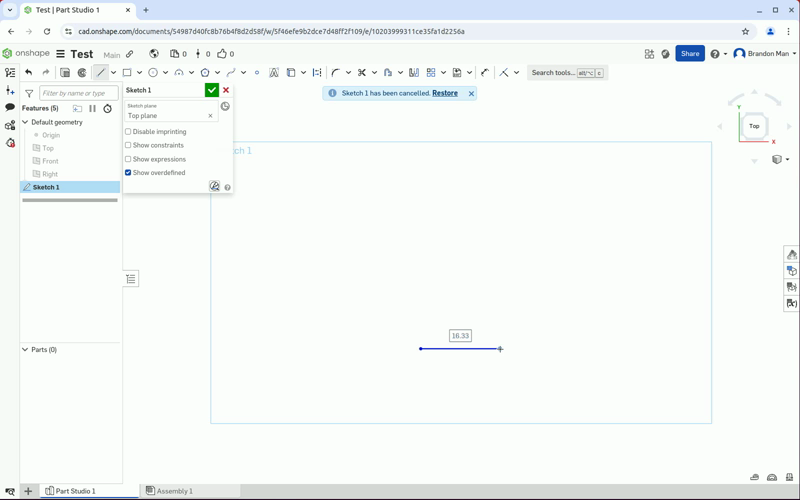
mouse_move(500, 216)
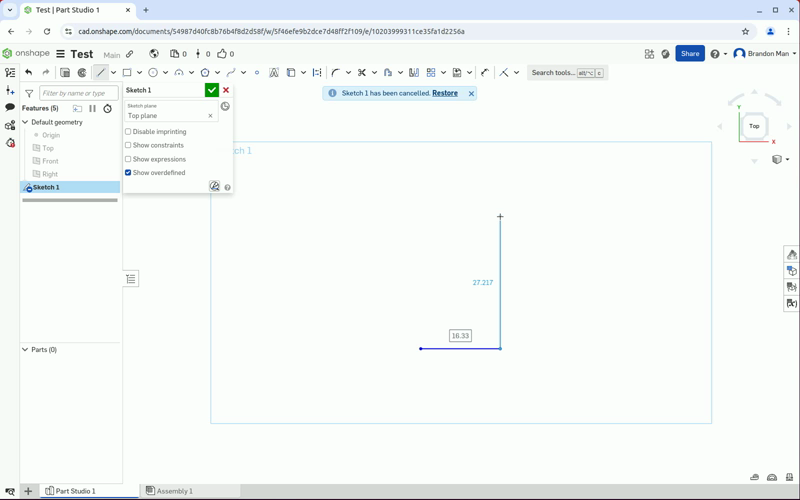
click(500, 216)
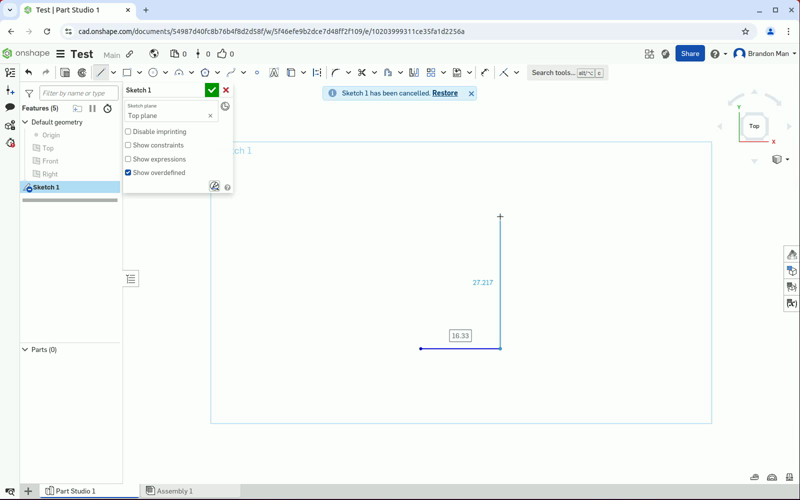
key_up(shift)
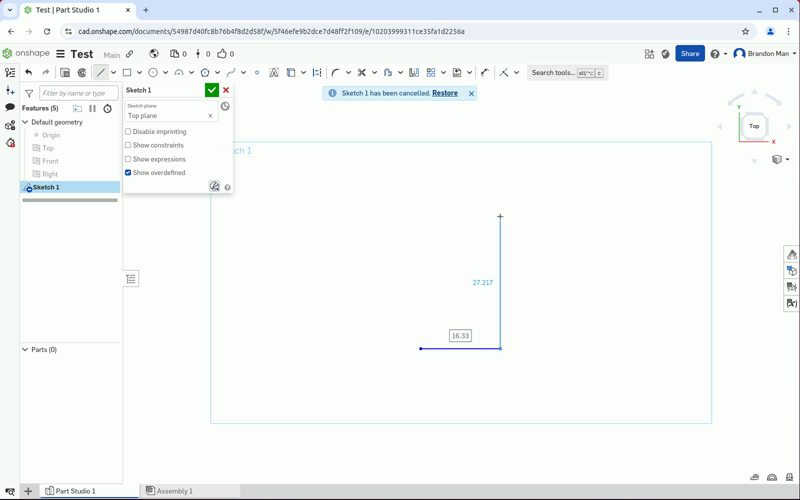
key_down(shift)
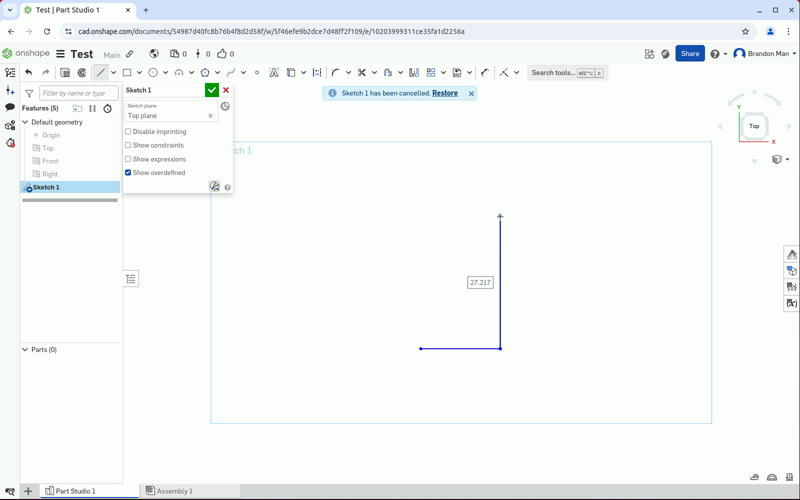
mouse_move(420, 216)
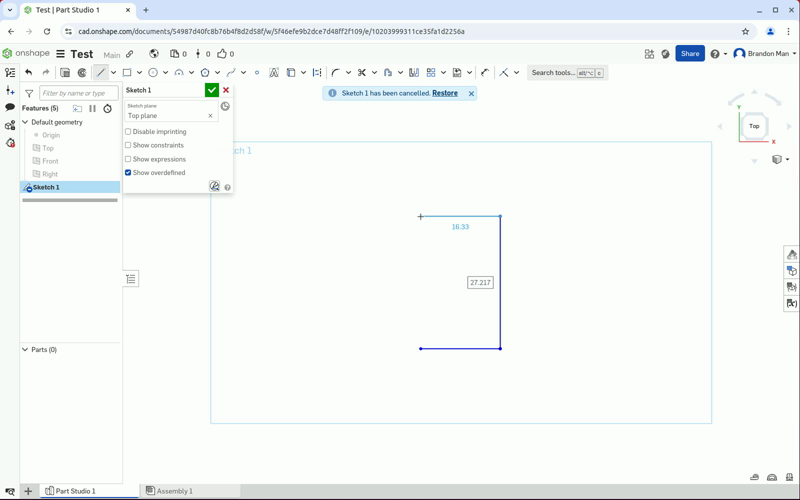
click(420, 216)
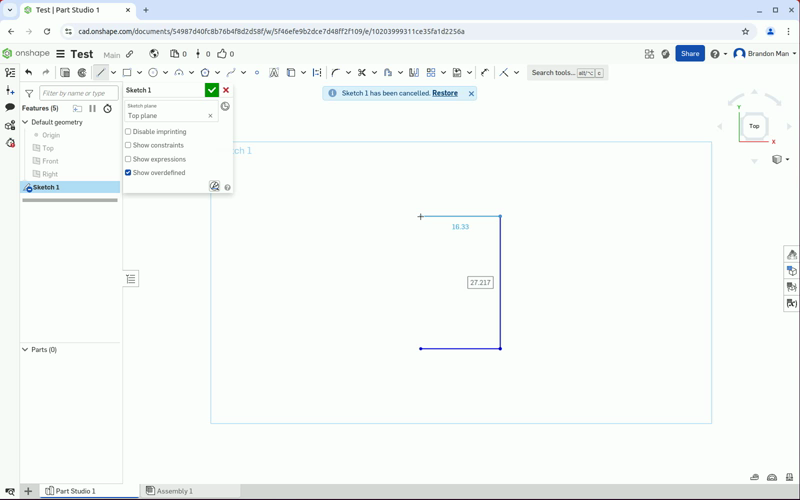
key_up(shift)
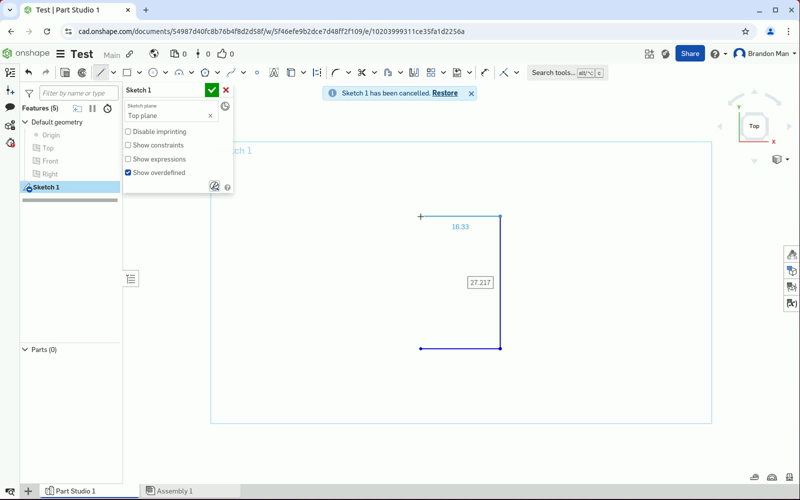
key_down(shift)
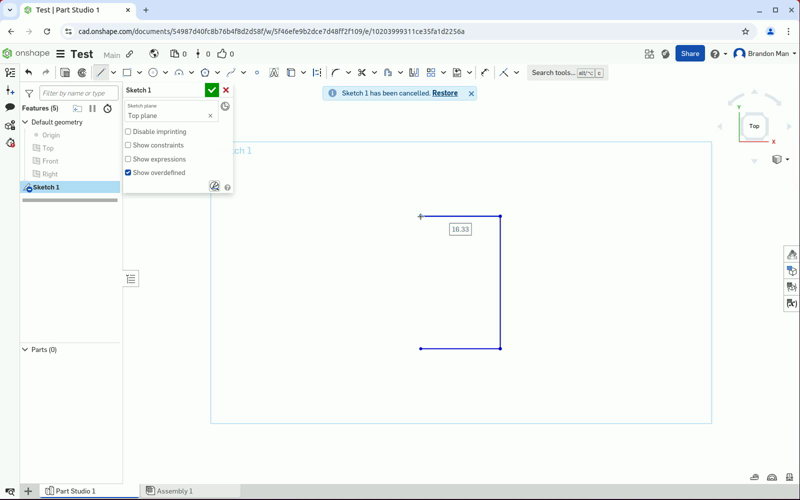
mouse_move(420, 348)
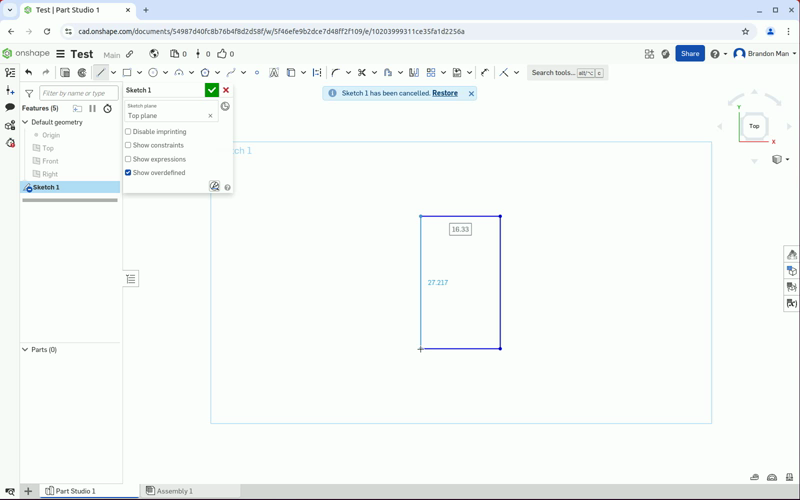
key_up(shift)
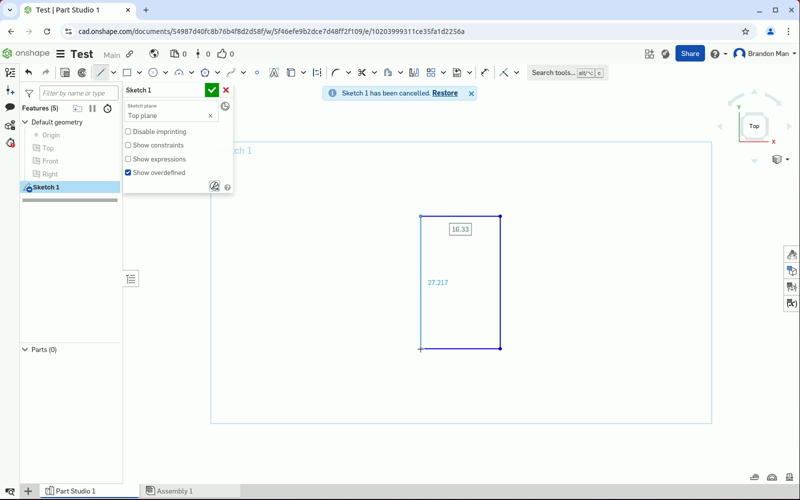
click(420, 348)
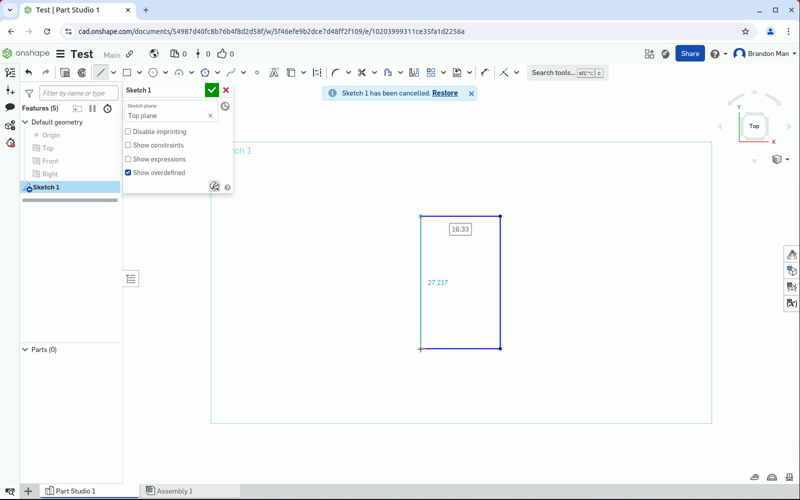
key(esc)
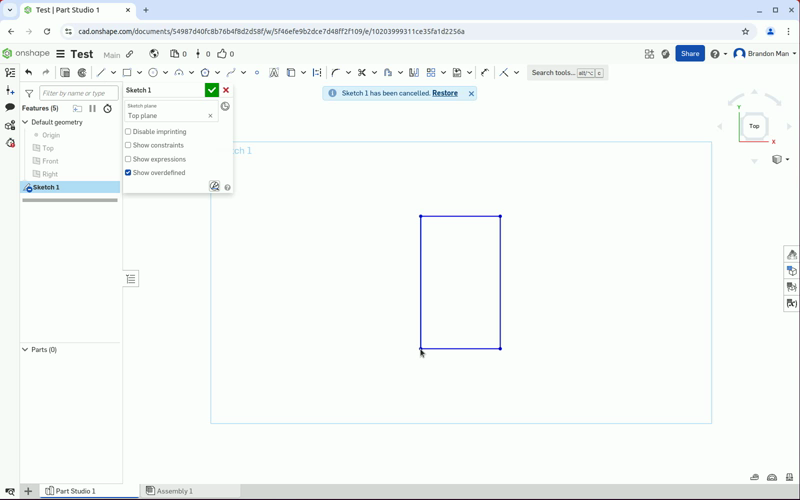
mouse_move(482, 317)
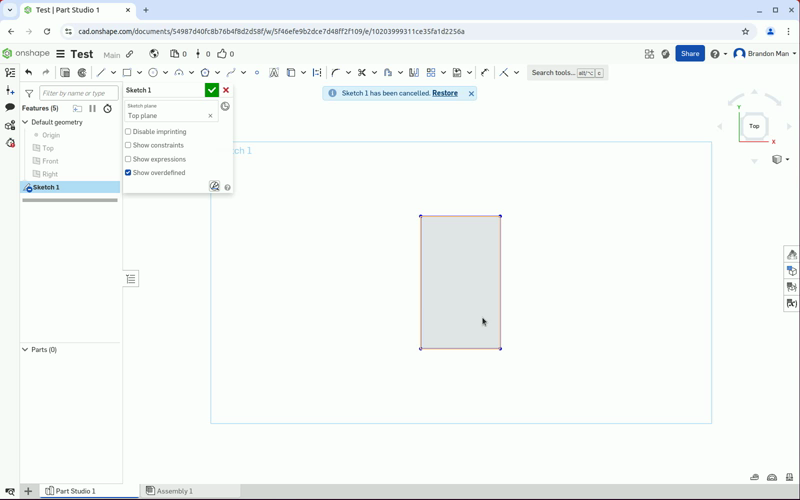
click(482, 317)
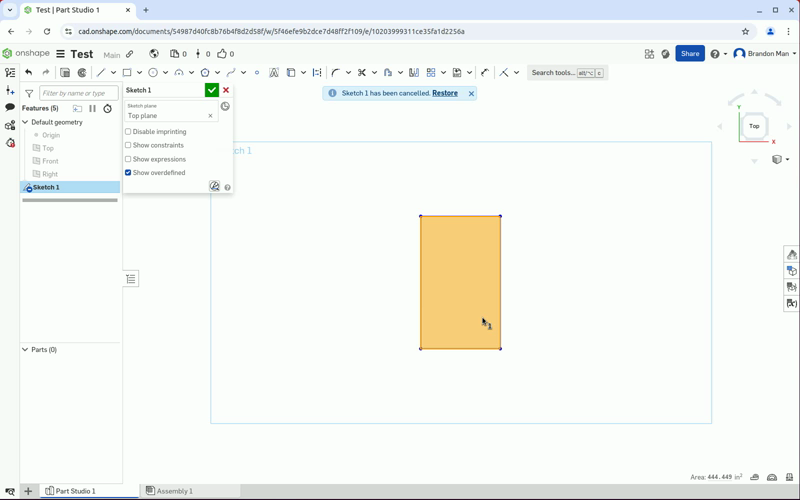
mouse_move(73, 352)
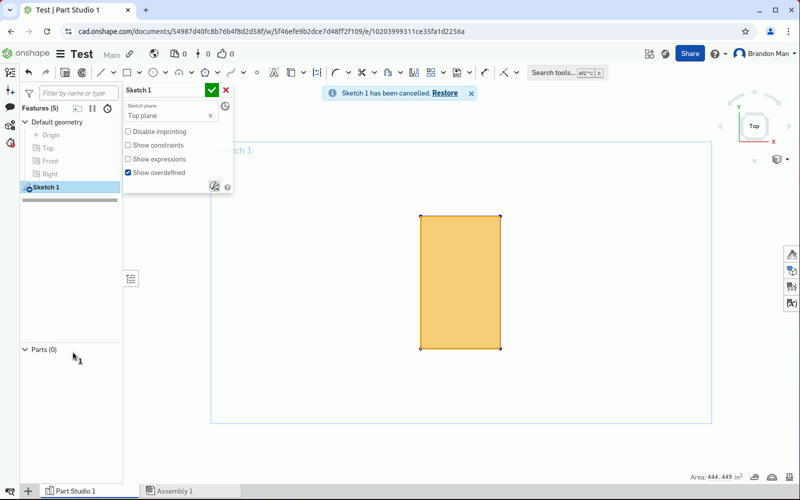
key(shift+y)
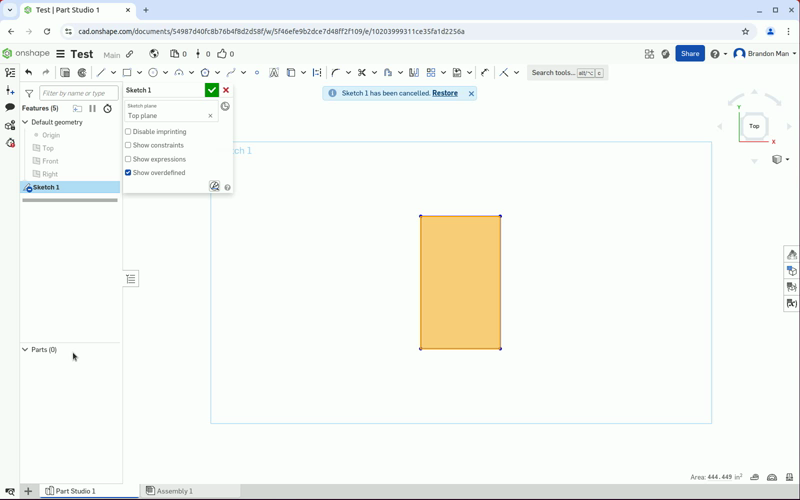
key(shift+e)
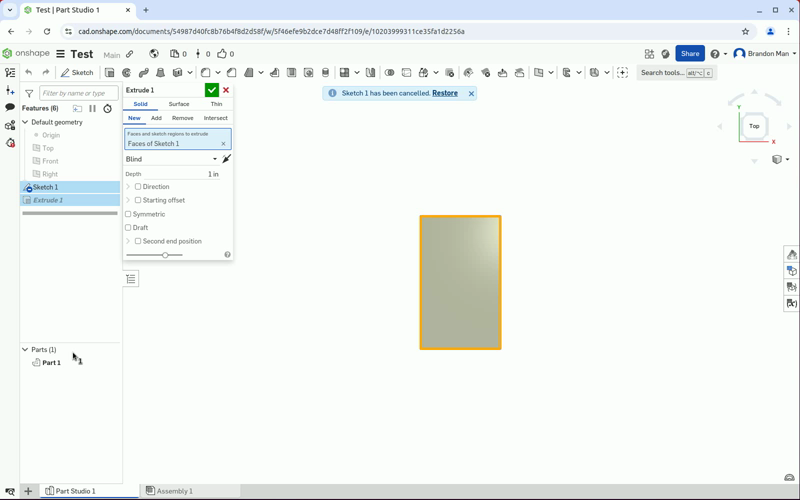
mouse_move(143, 106)
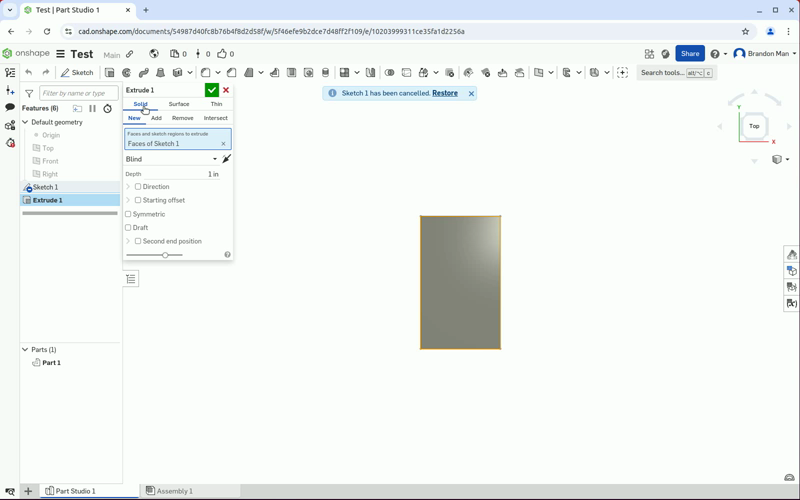
click(143, 106)
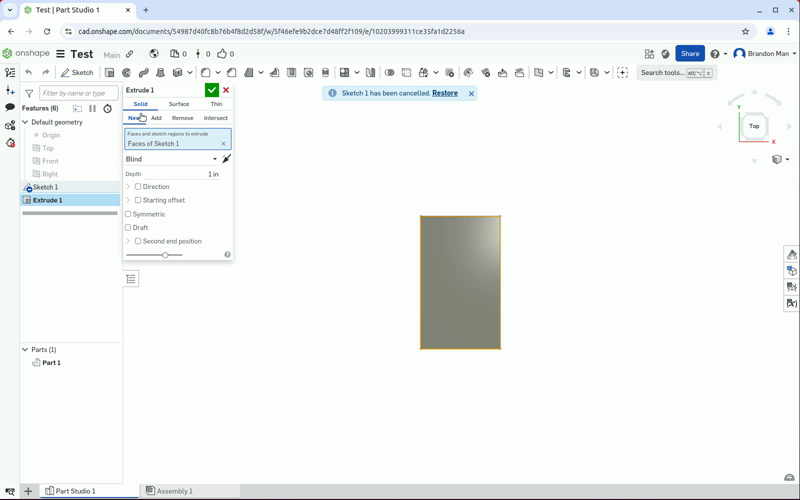
mouse_move(137, 120)
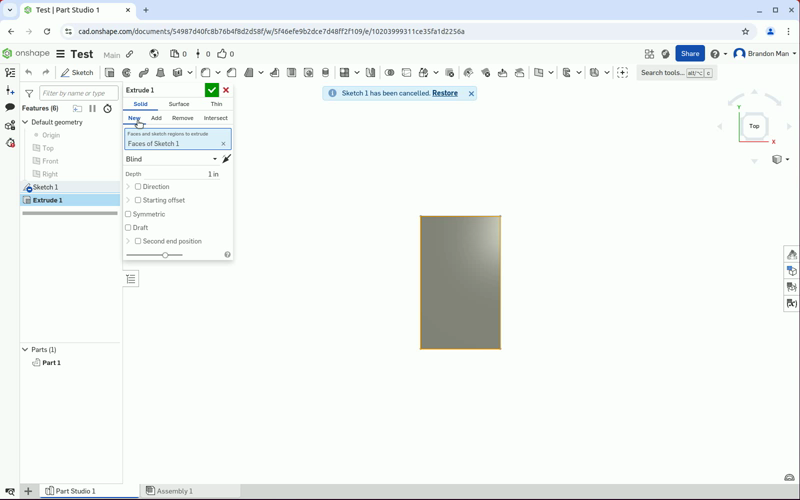
click(137, 120)
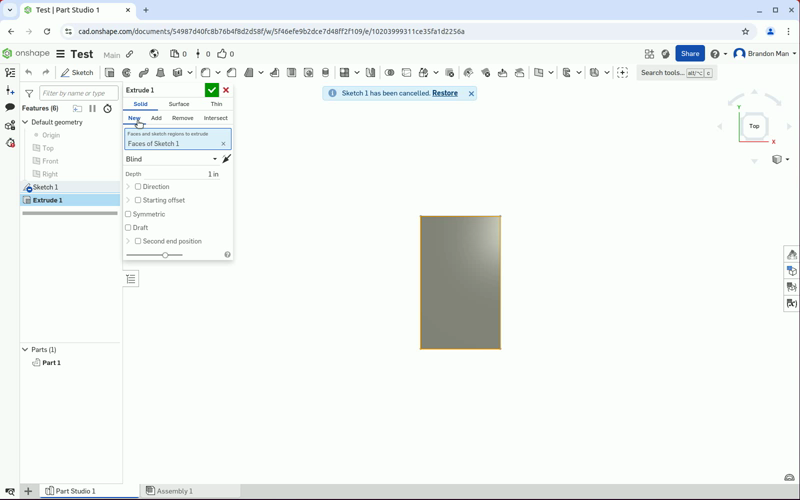
key(tab, 4)
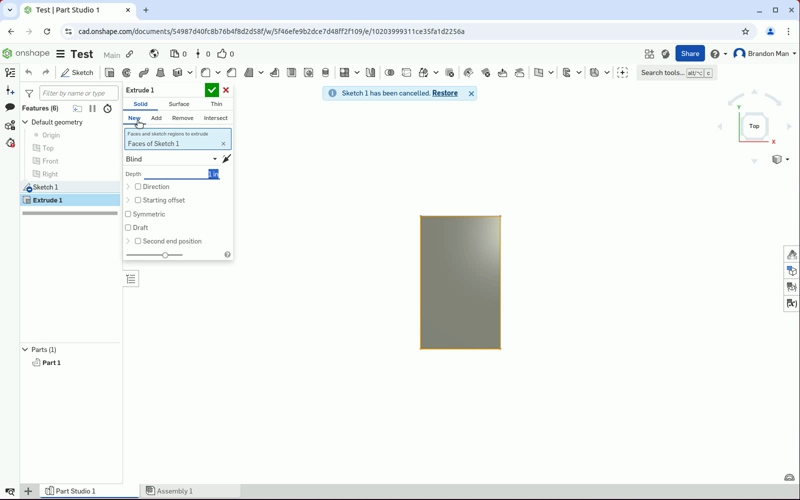
text(21.664)
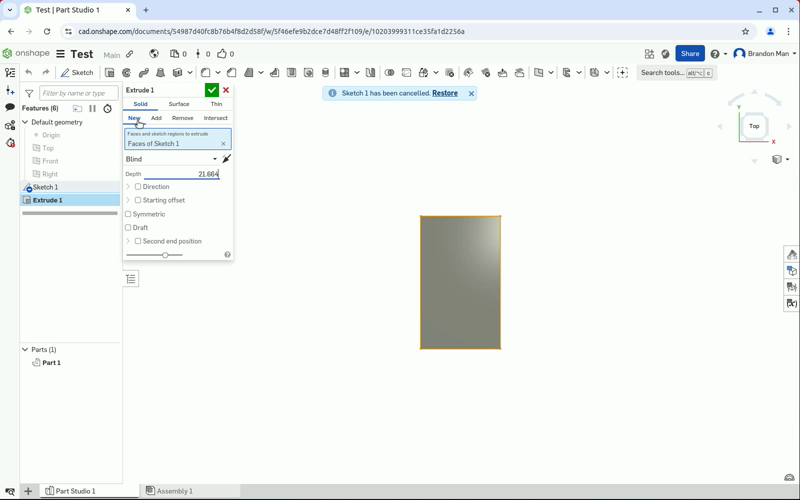
key(enter)
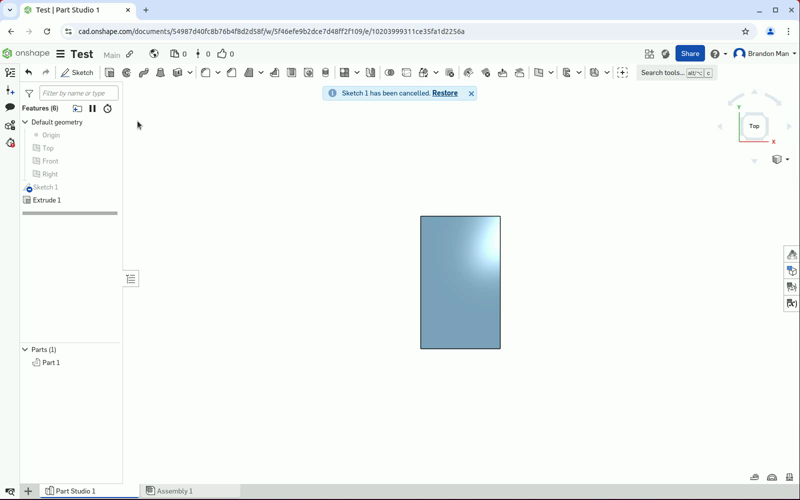
key(shift+h)
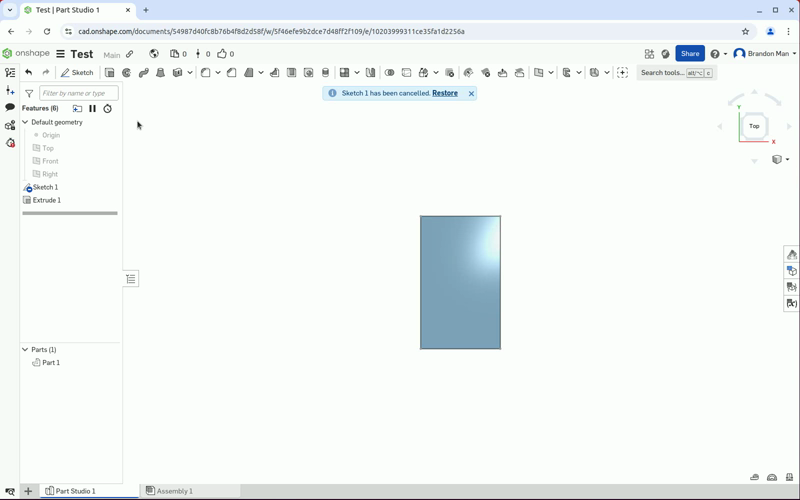
key(shift+h)
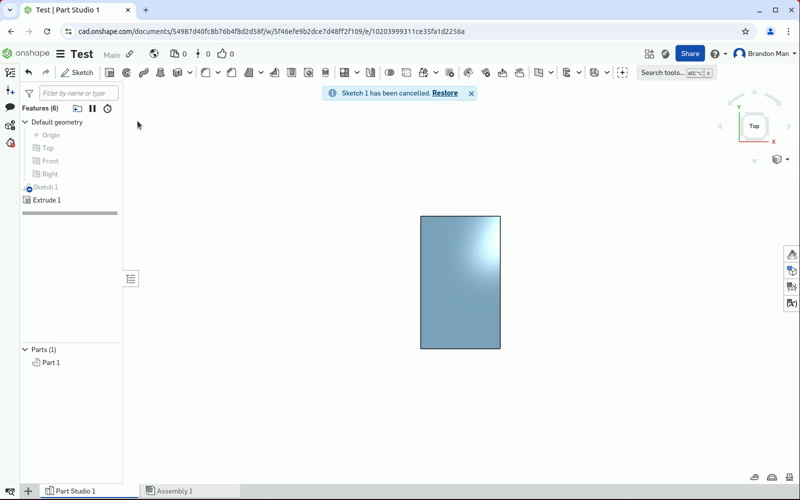
mouse_move(73, 189)
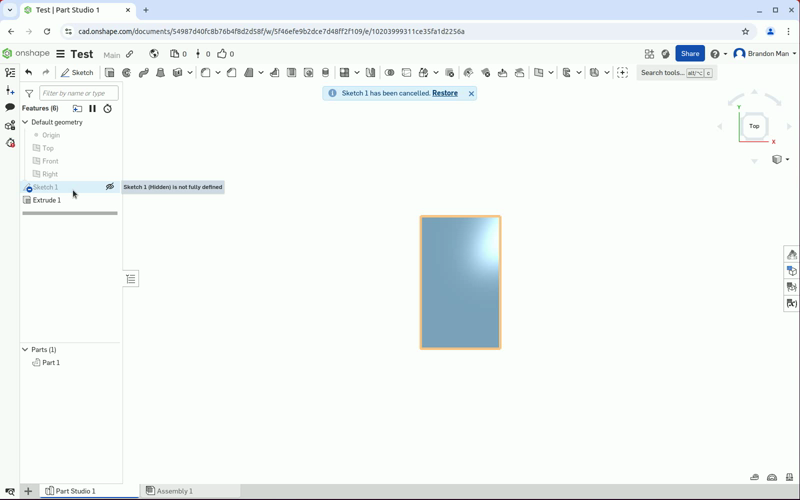
click(73, 189)
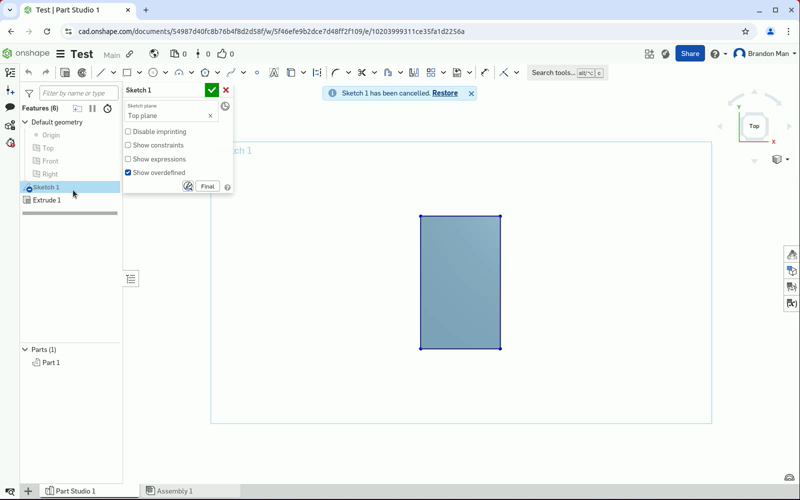
mouse_move(229, 92)
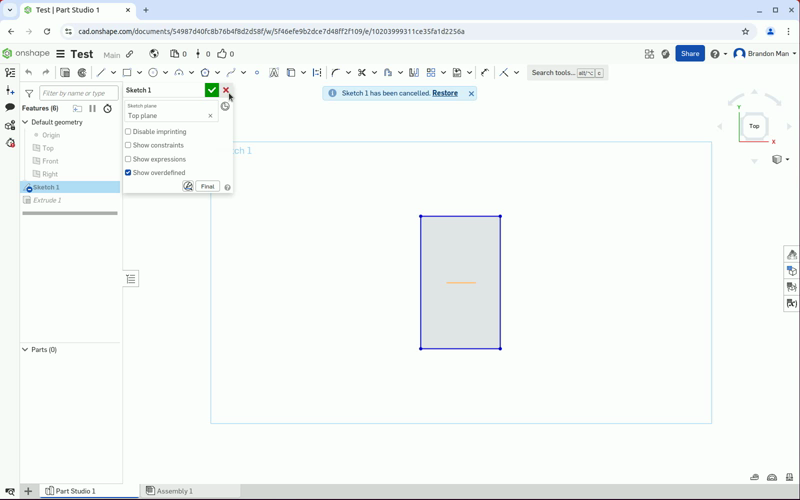
click(229, 92)
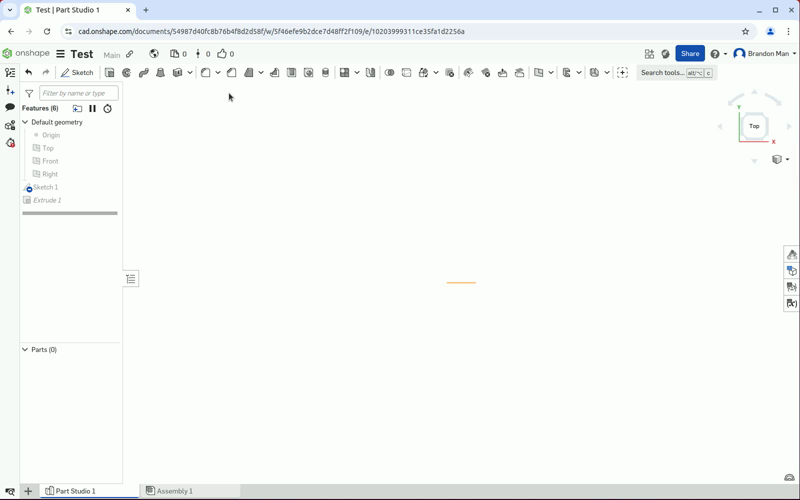
mouse_move(73, 352)
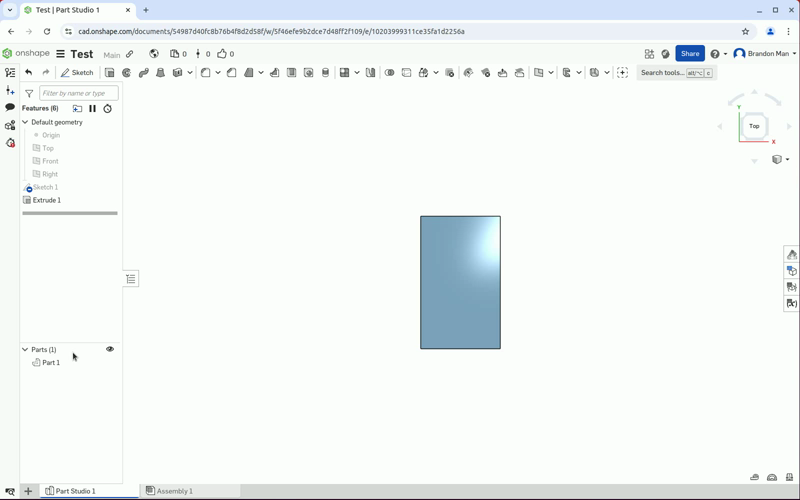
key(y)
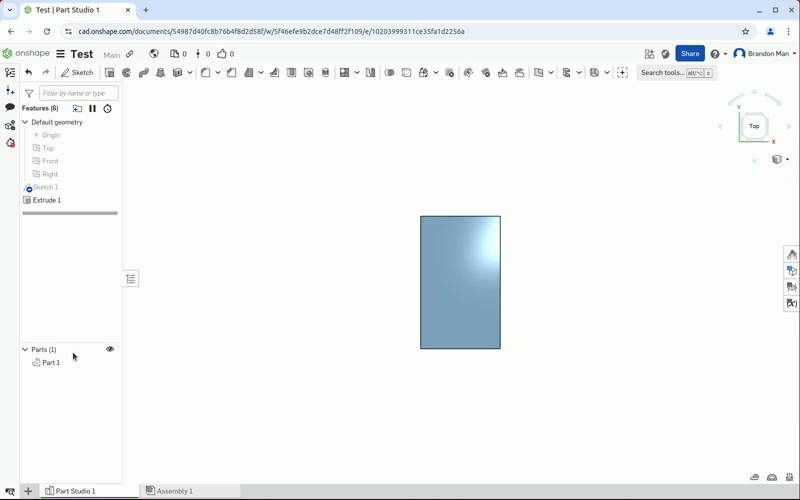
key(shift+p)
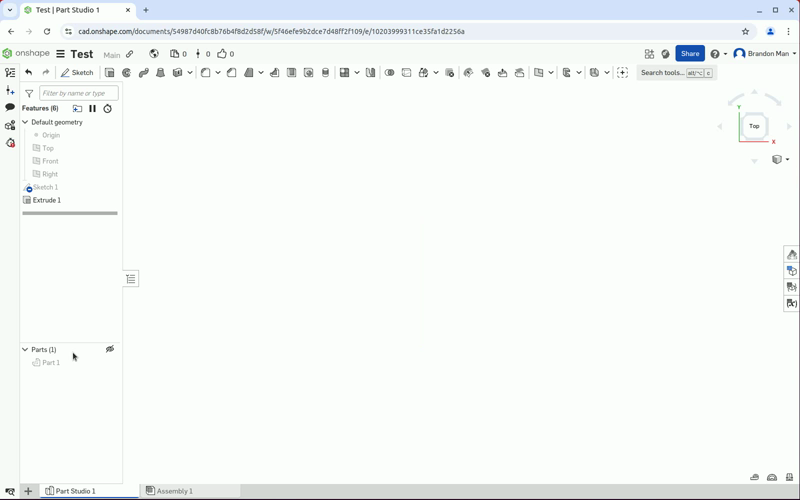
key(space)
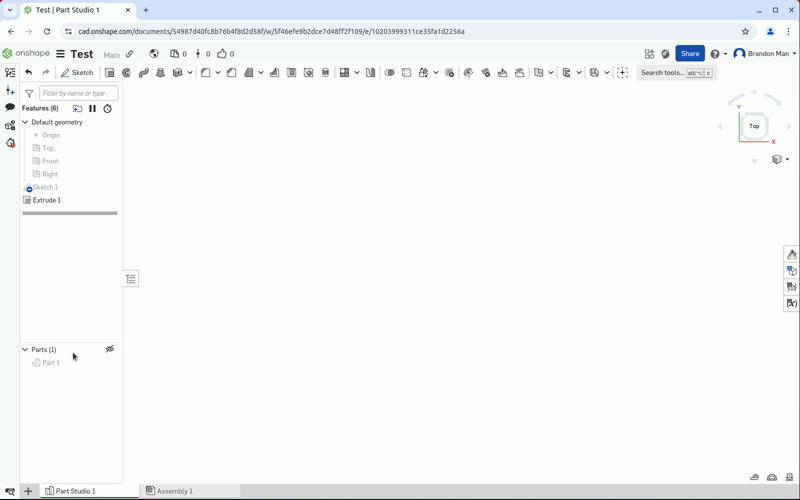
key_down(shift)
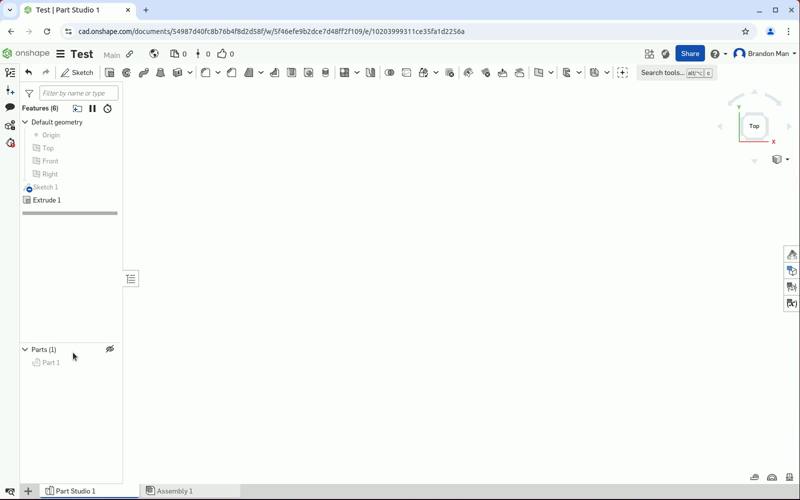
key(up)
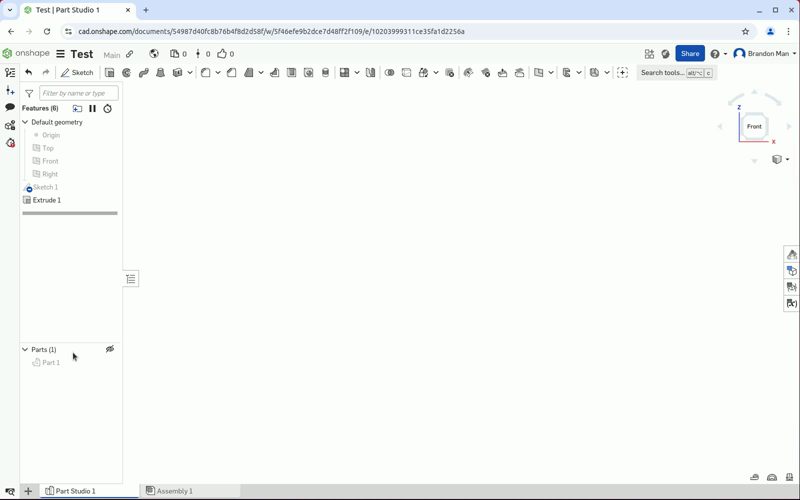
key_up(shift)
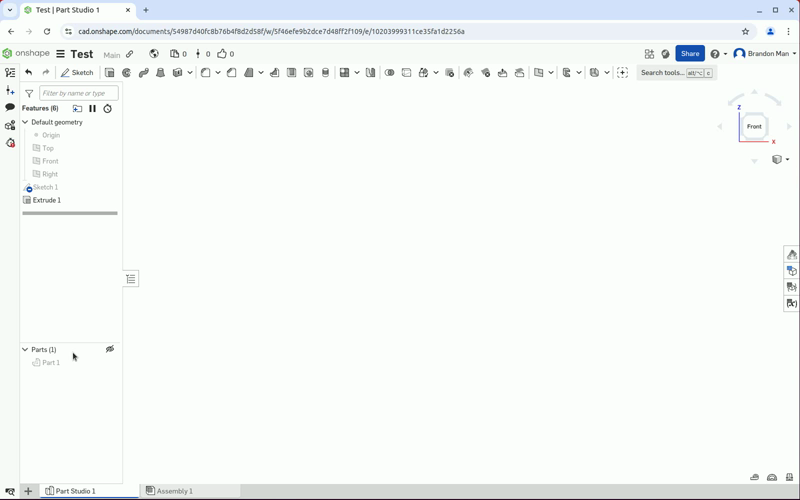
key(space)
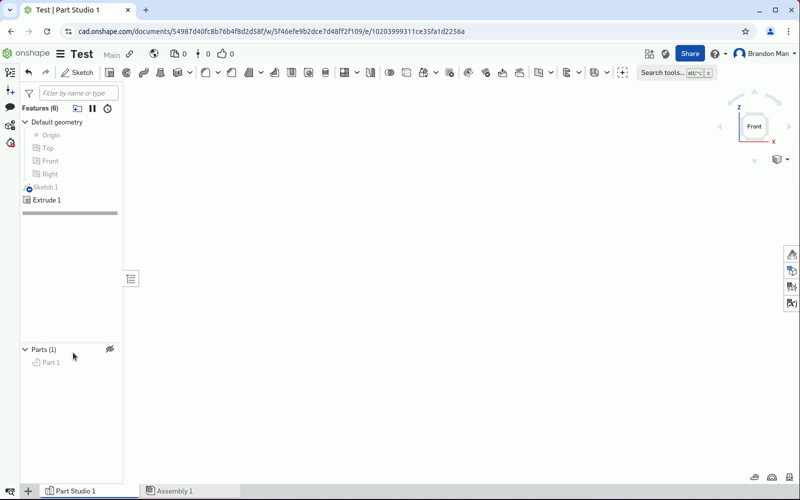
key_down(shift)
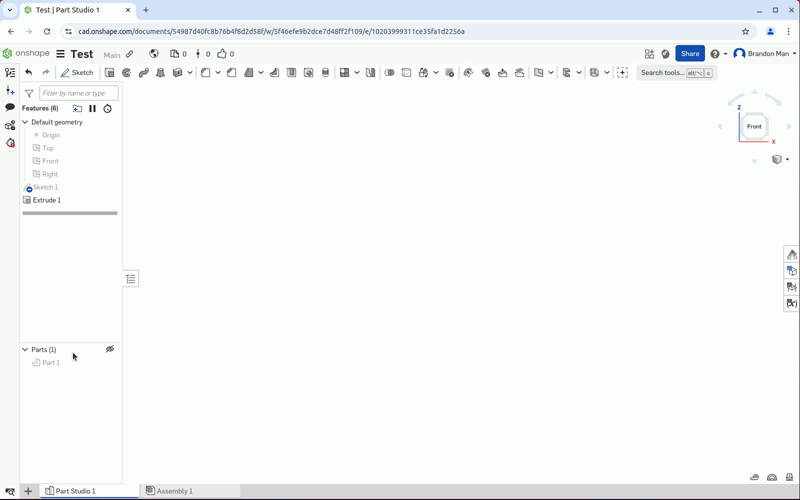
key(left)
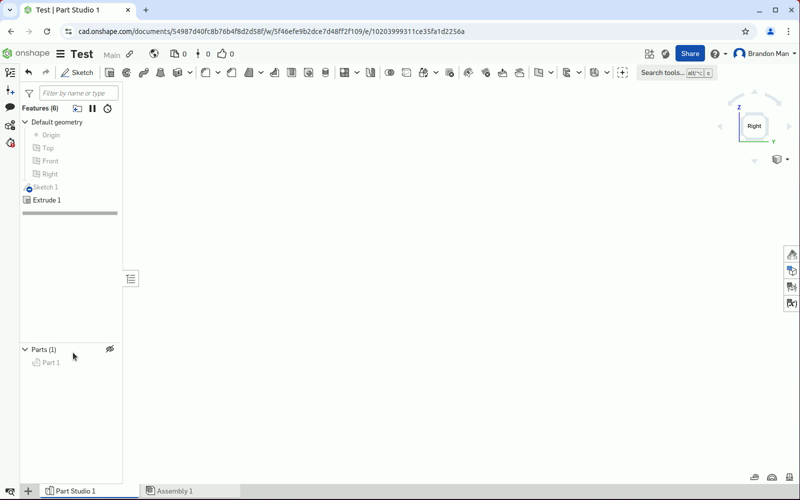
key_up(shift)
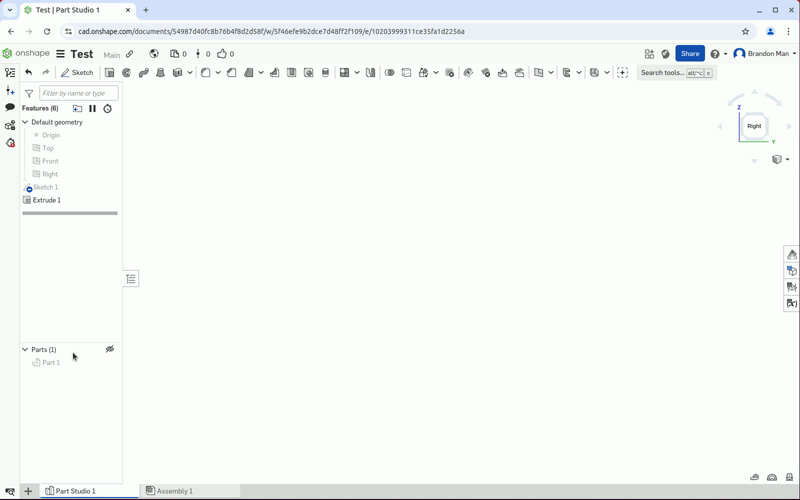
mouse_move(73, 352)
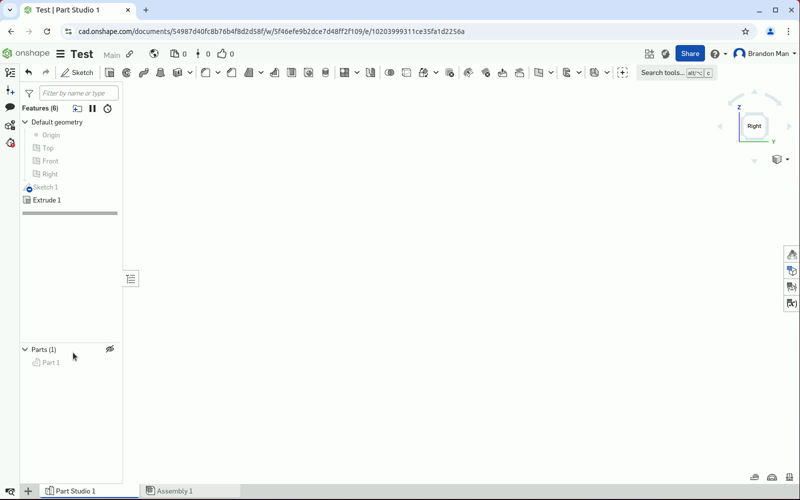
key(shift+y)
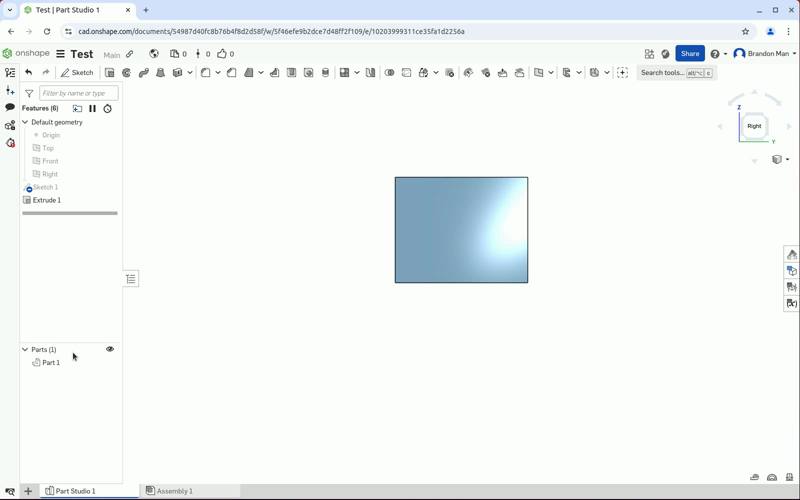
mouse_move(541, 75)
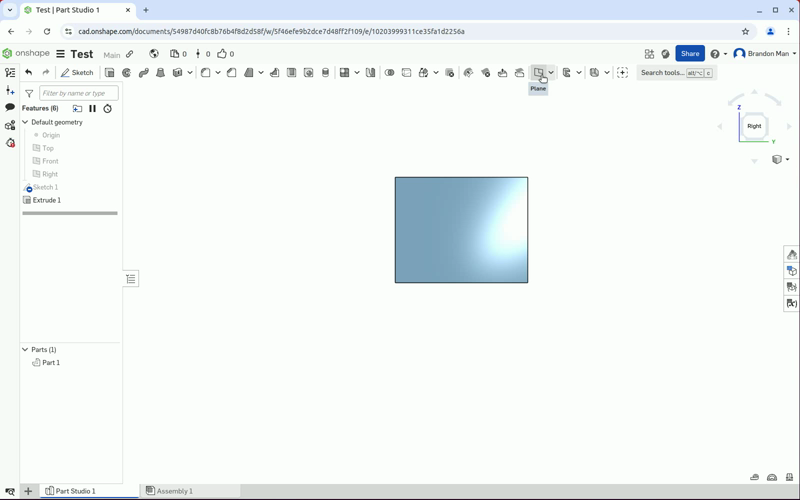
click(541, 75)
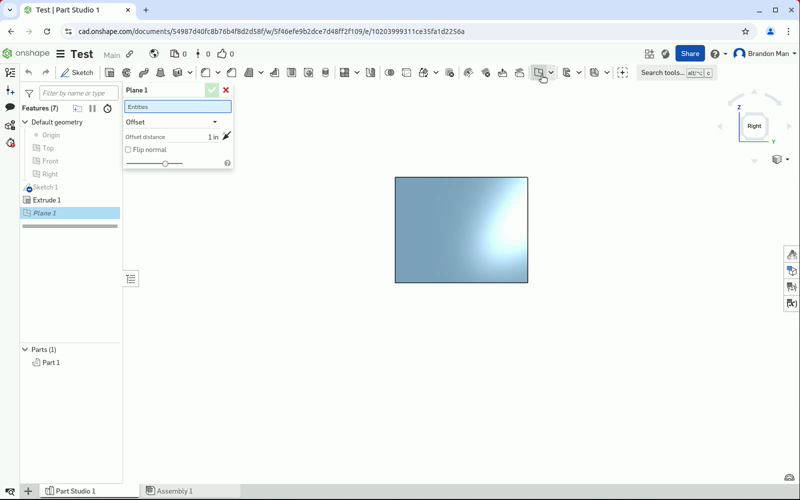
mouse_move(73, 176)
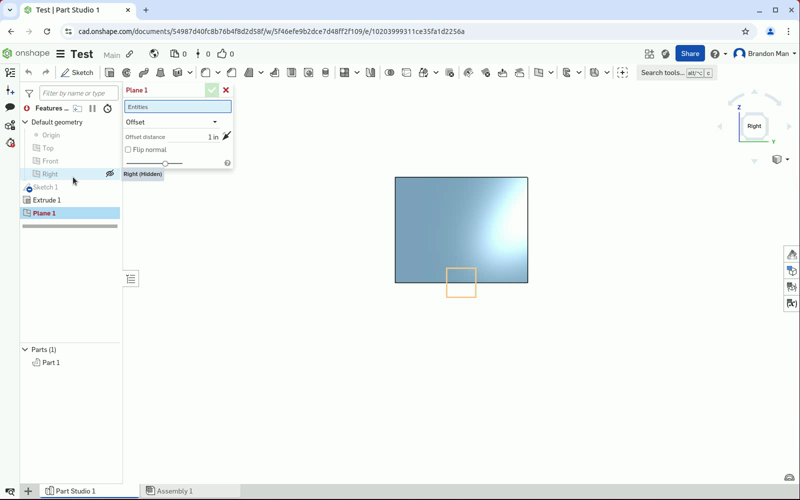
click(73, 176)
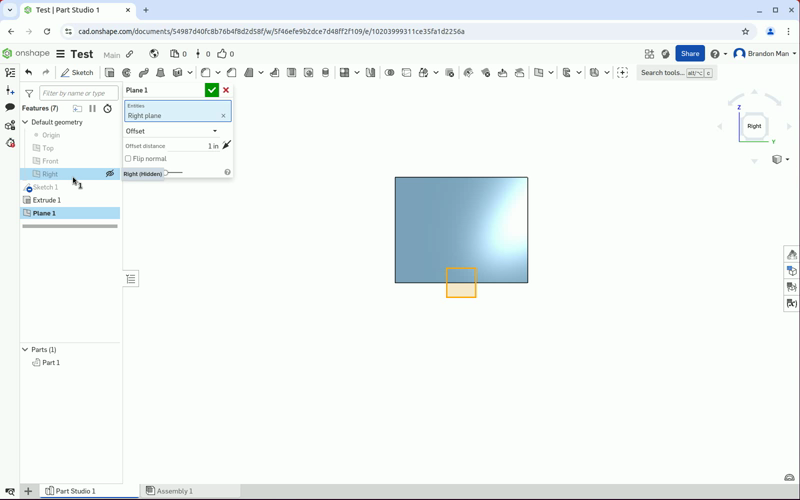
key(tab, 2)
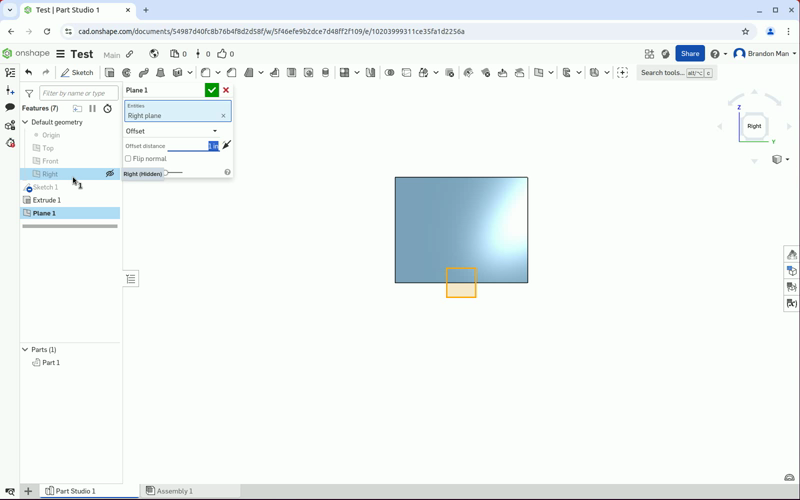
text(8.196)
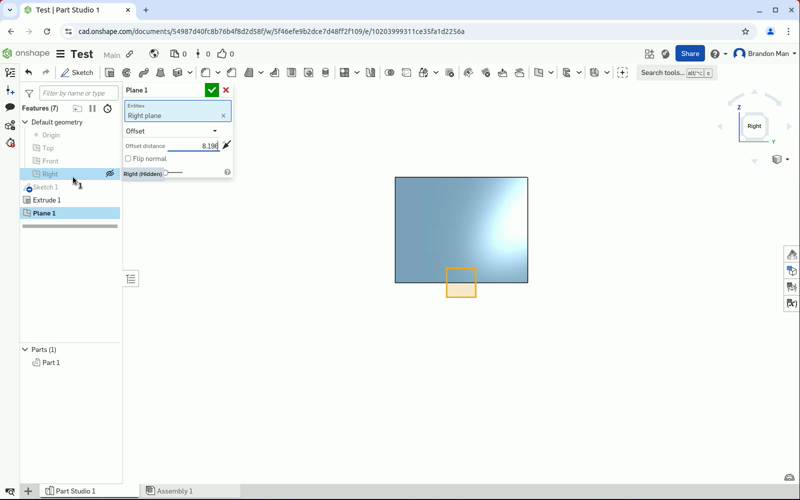
key(enter, 2)
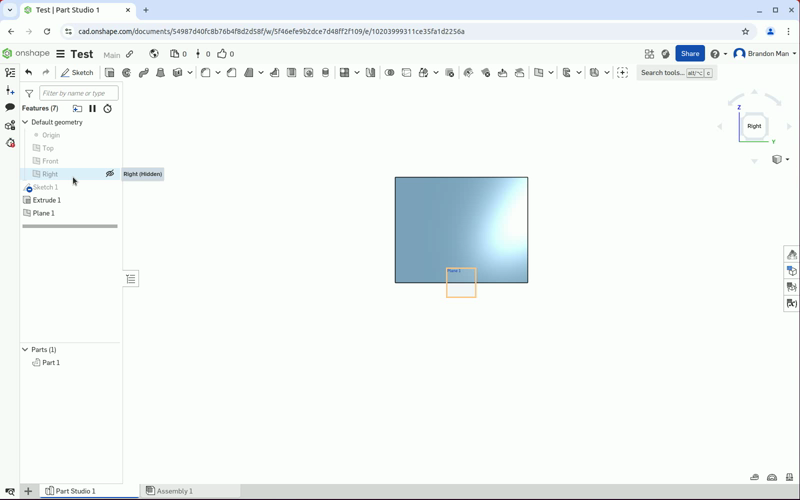
key(shift+s)
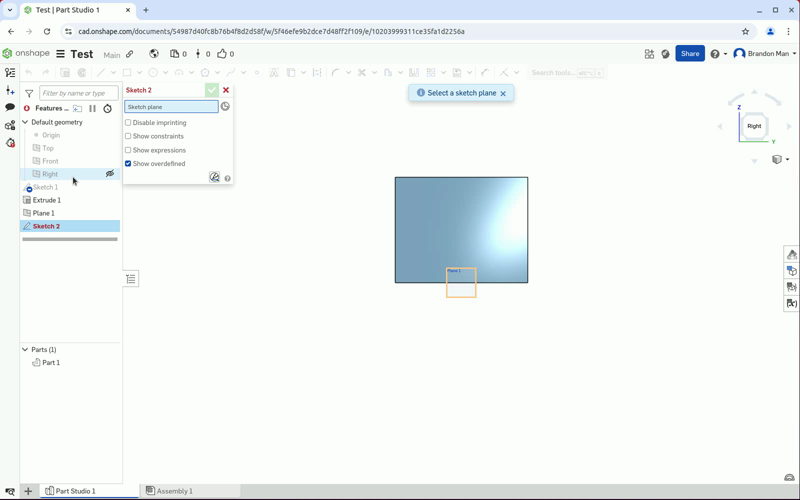
mouse_move(73, 215)
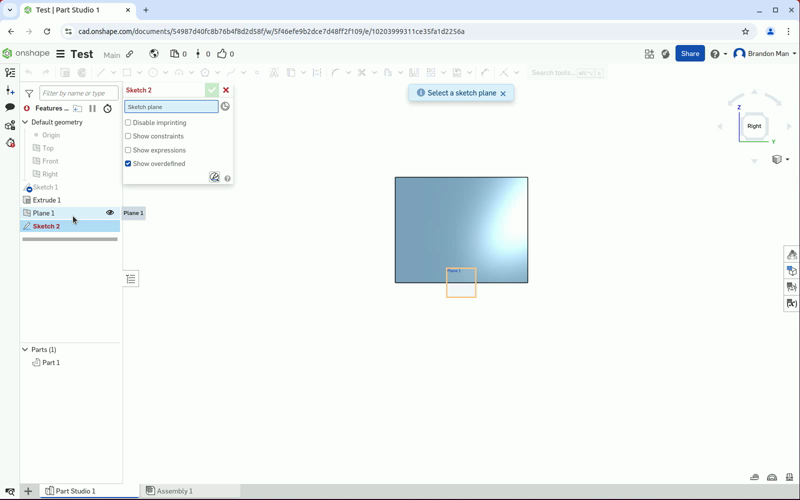
click(73, 215)
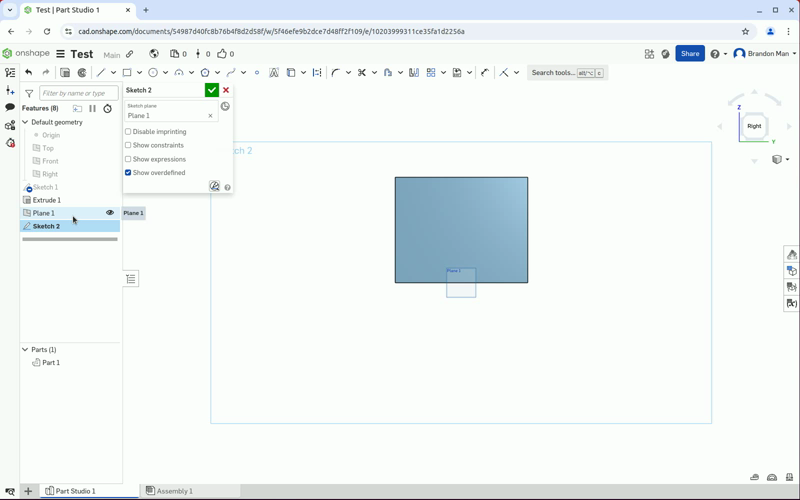
mouse_move(73, 352)
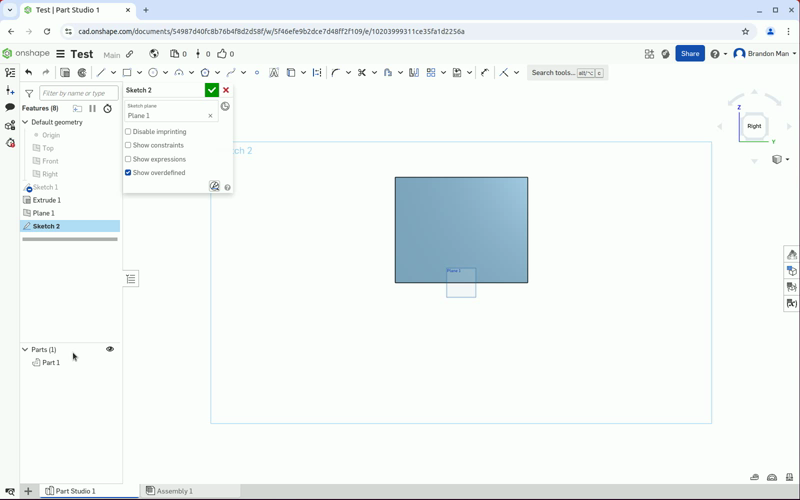
key(y)
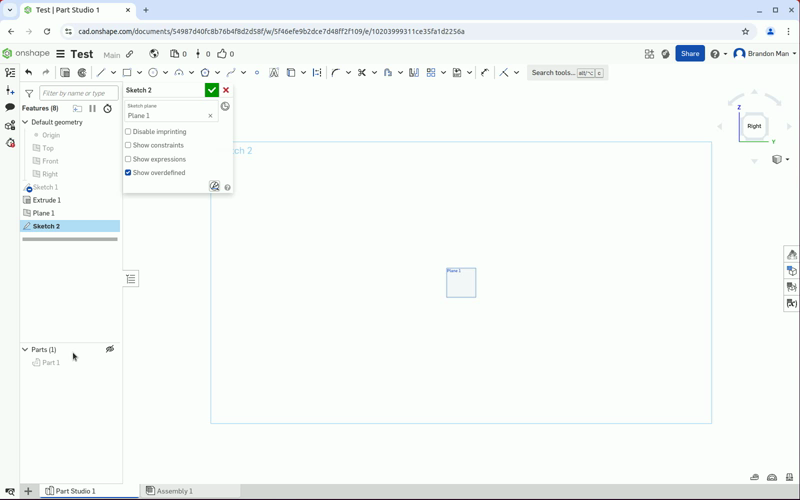
key(l)
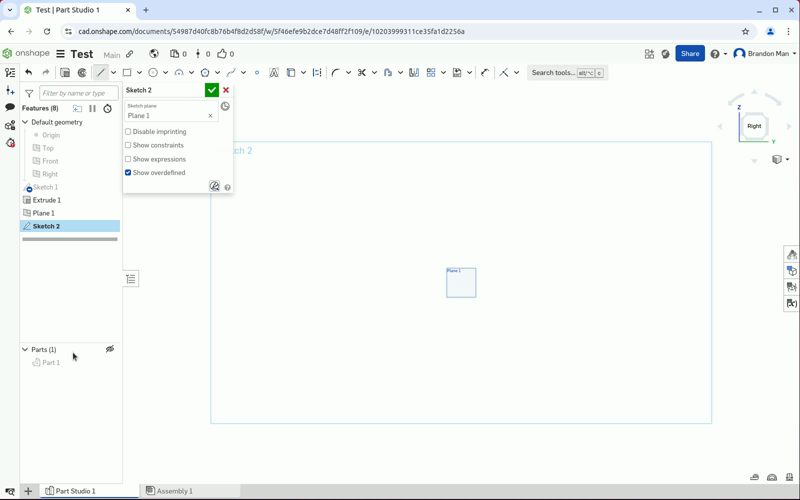
key_down(shift)
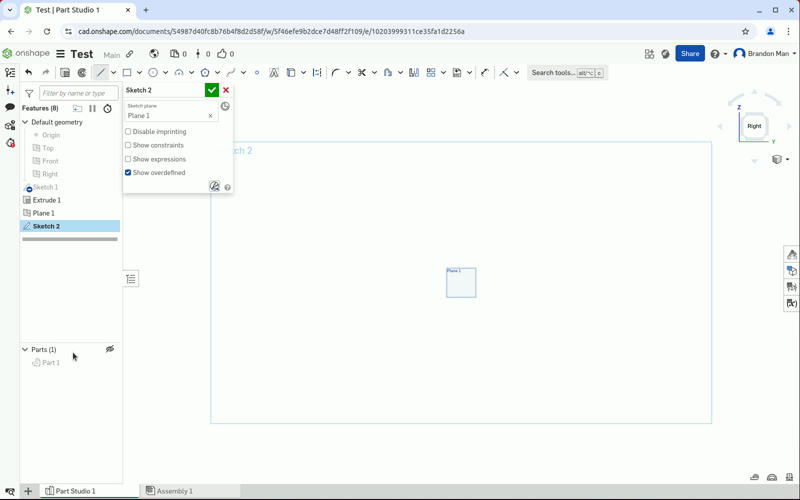
mouse_move(395, 282)
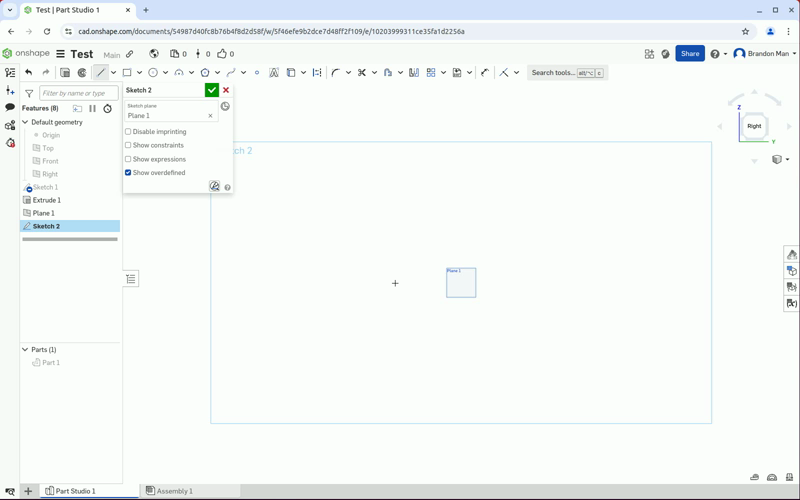
click(395, 282)
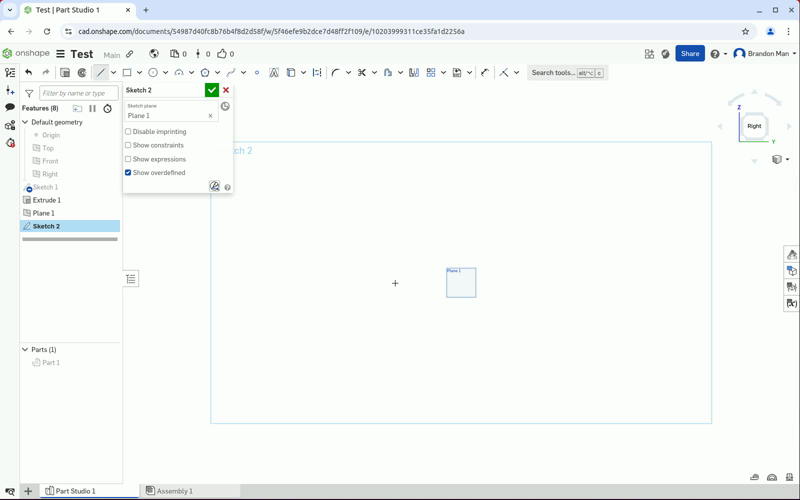
key_up(shift)
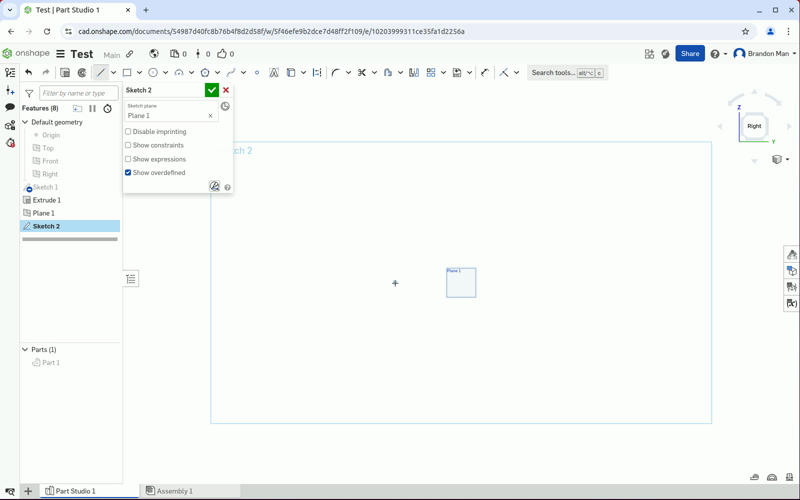
key_down(shift)
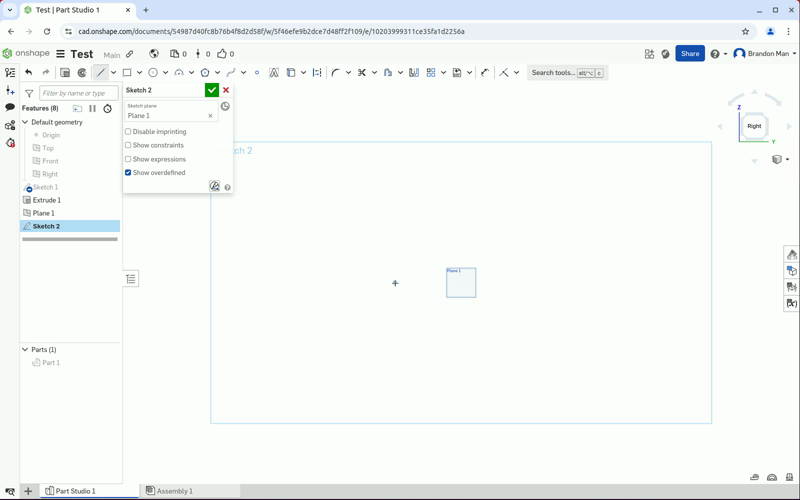
mouse_move(527, 282)
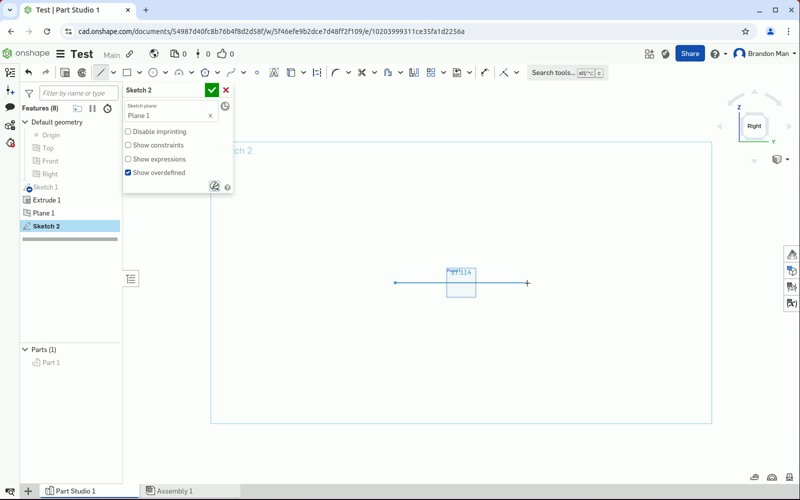
click(527, 282)
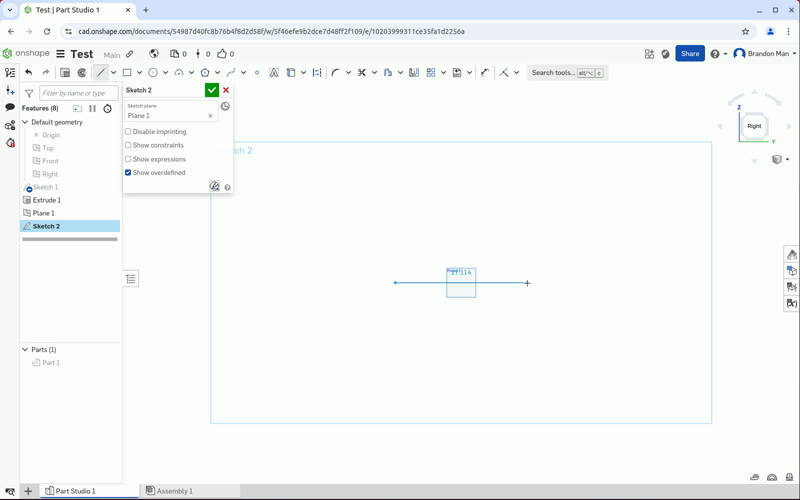
key_up(shift)
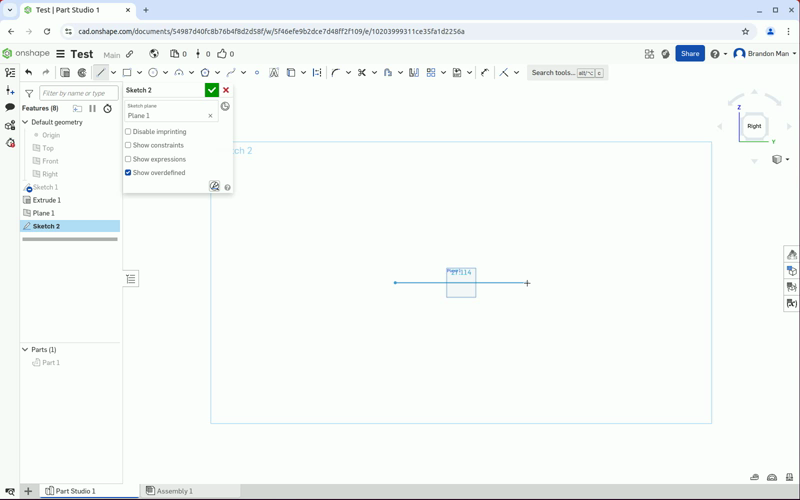
key_down(shift)
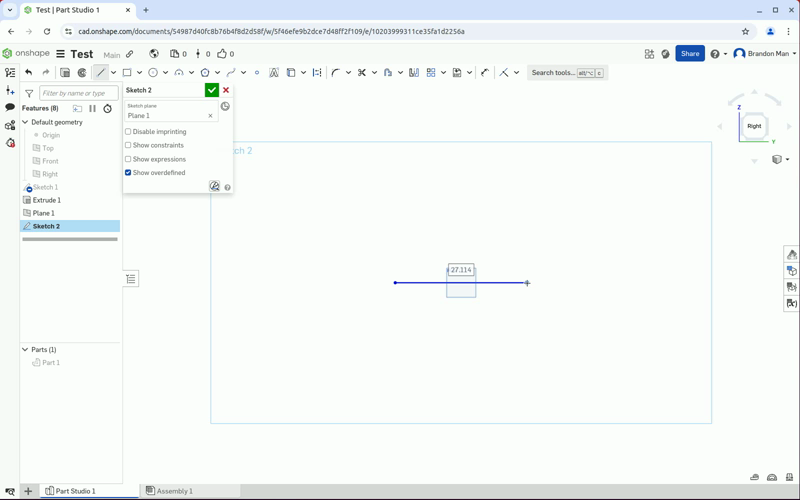
mouse_move(557, 282)
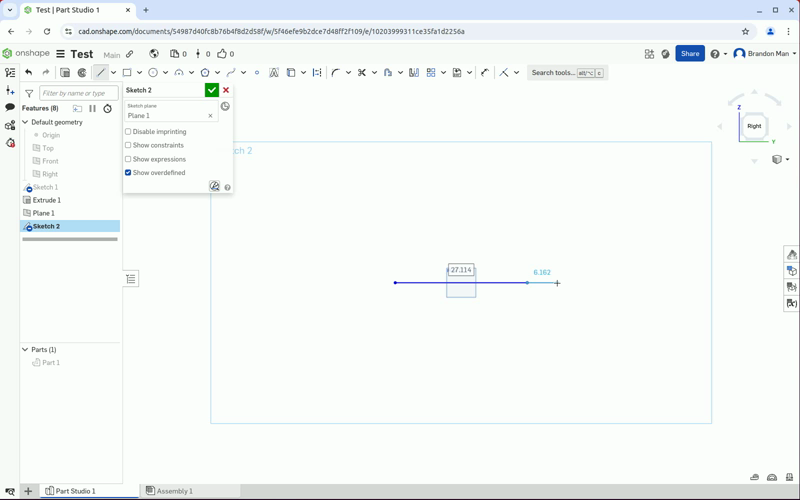
mouse_move(527, 271)
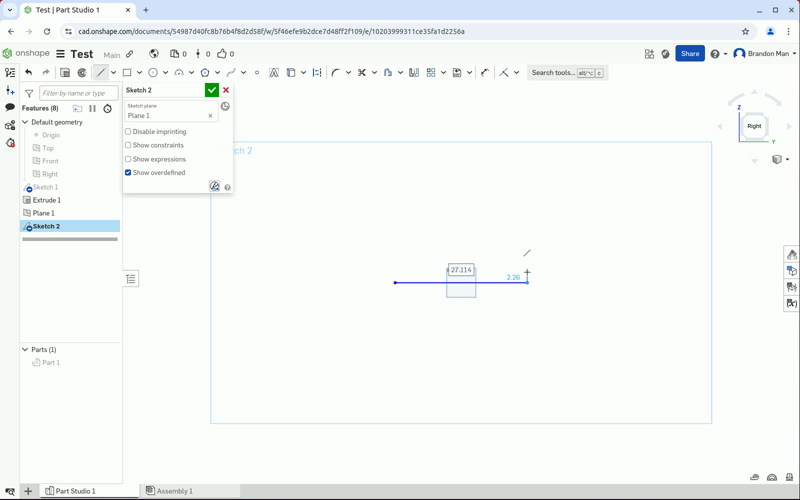
click(527, 271)
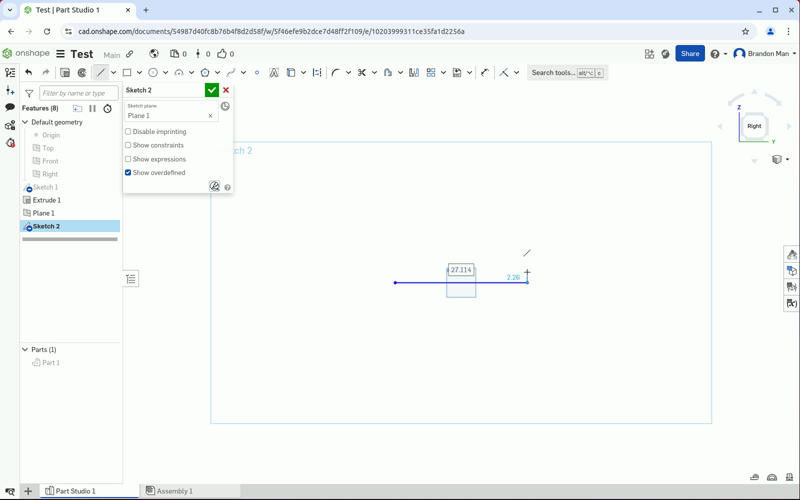
key_up(shift)
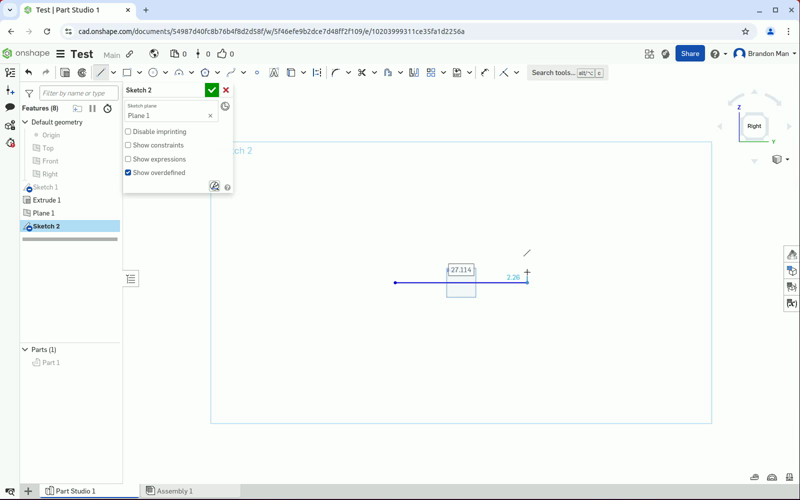
key_down(shift)
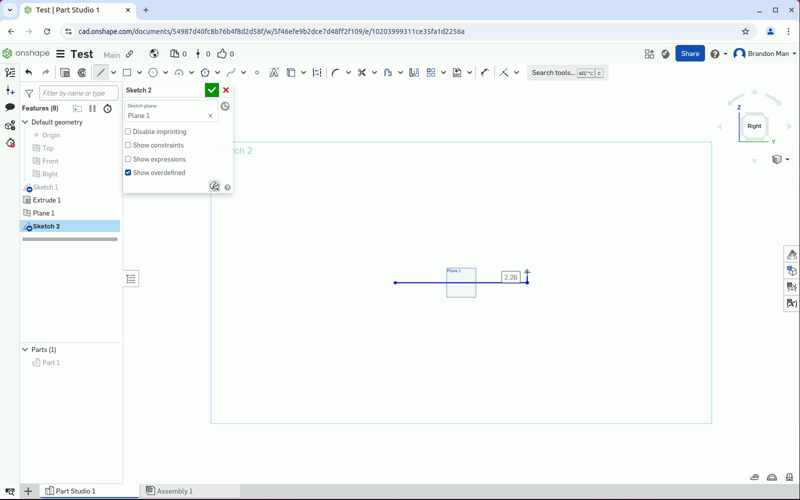
mouse_move(395, 271)
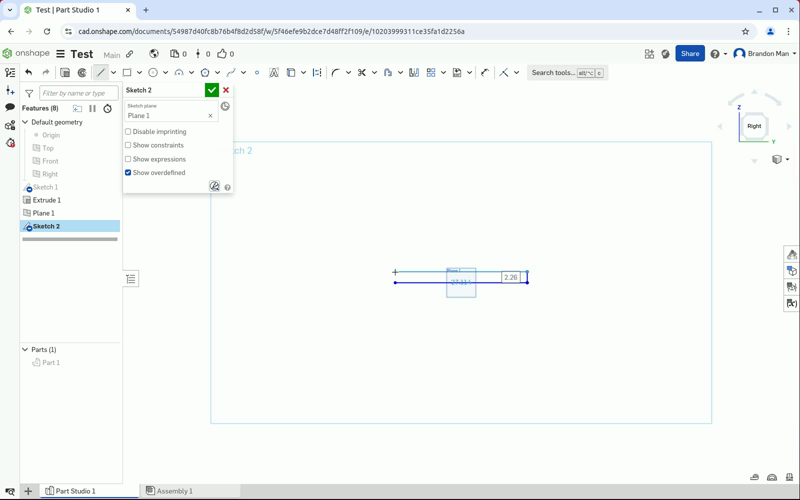
click(395, 271)
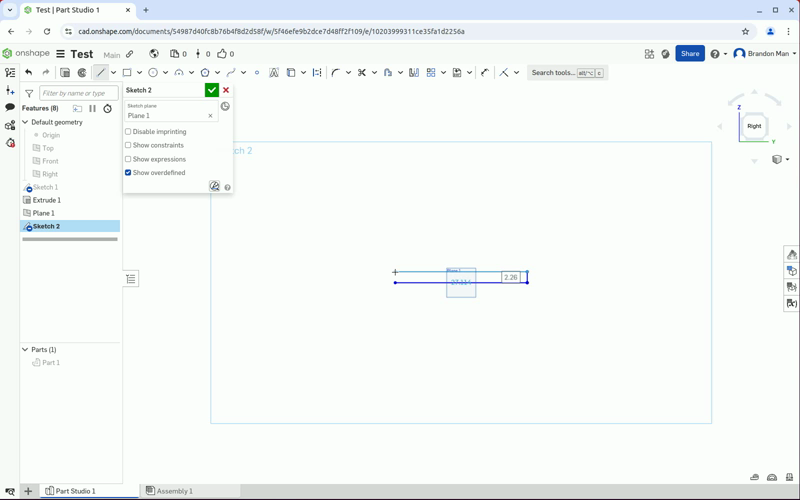
key_up(shift)
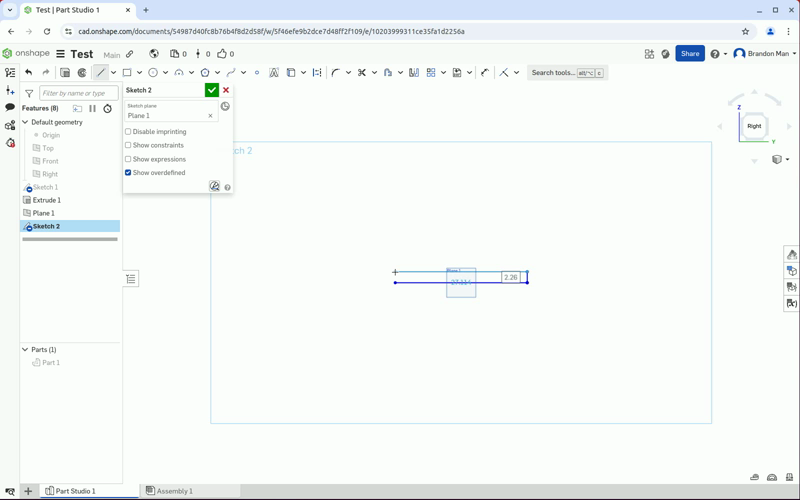
mouse_move(425, 271)
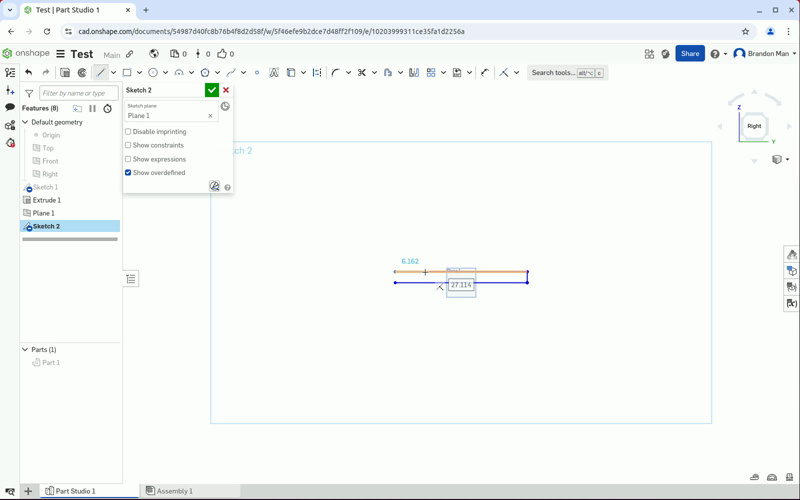
key_down(shift)
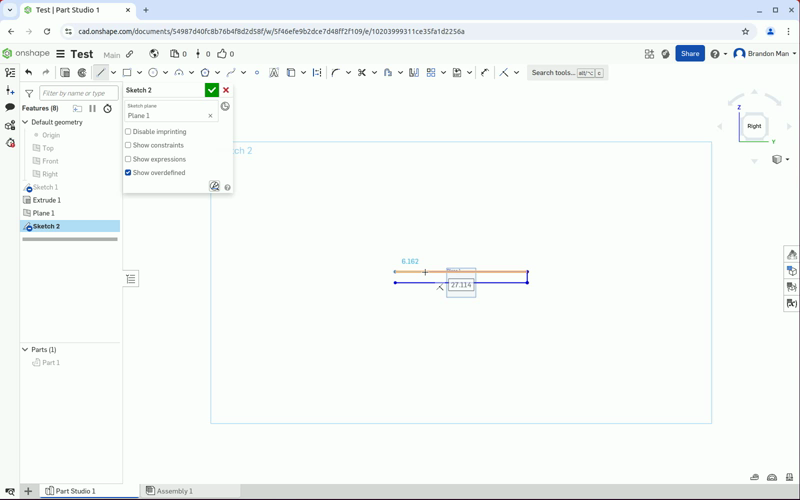
mouse_move(395, 282)
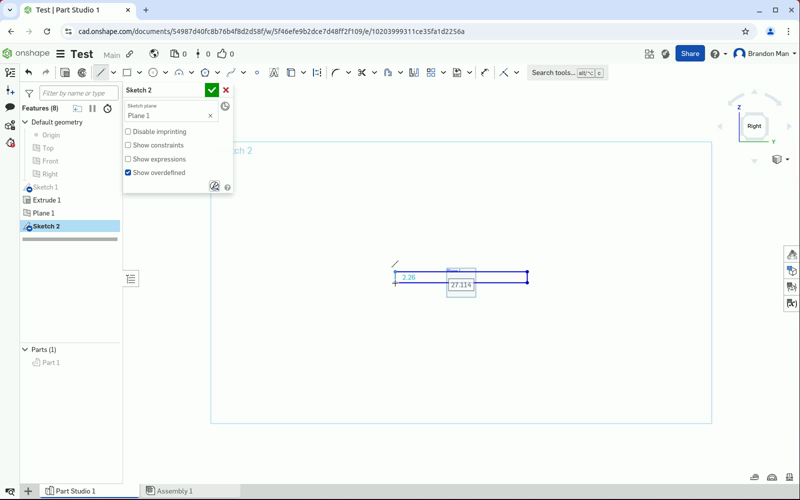
key_up(shift)
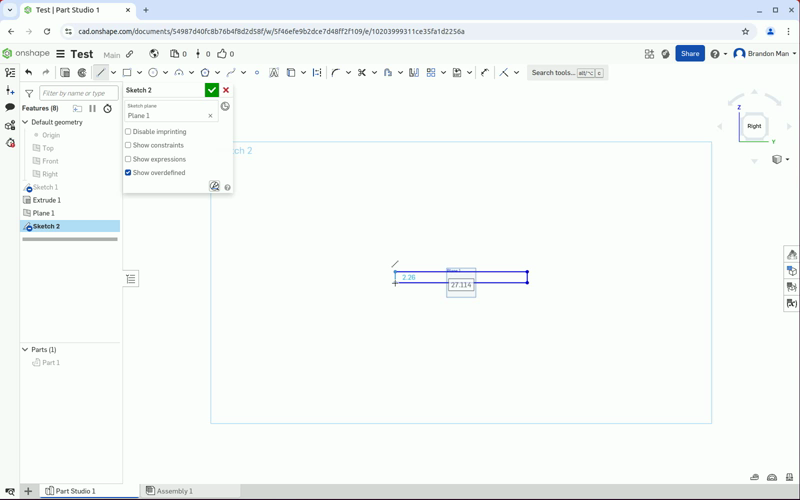
click(395, 282)
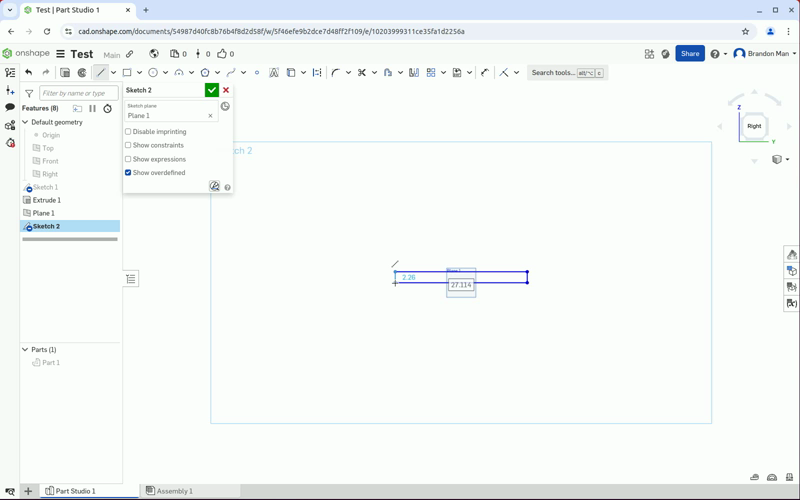
key(esc)
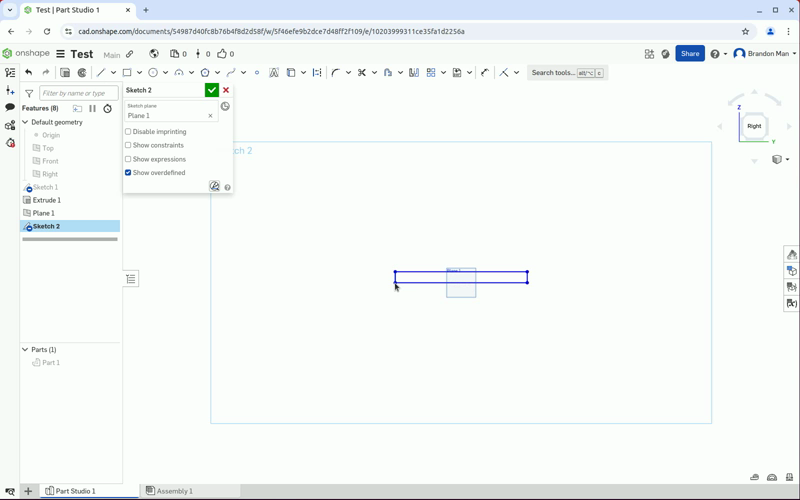
mouse_move(425, 277)
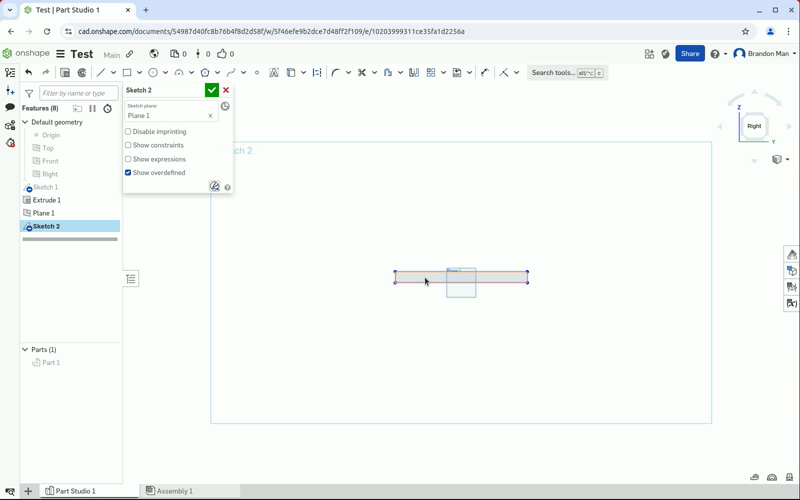
scroll(6)
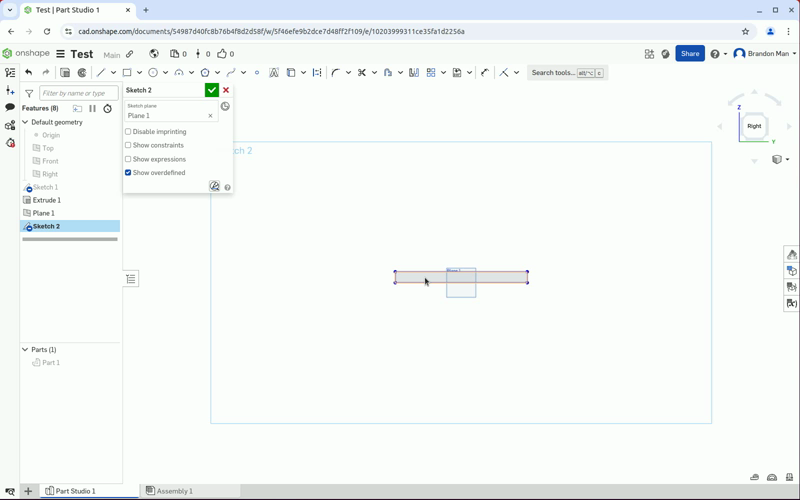
scroll(6)
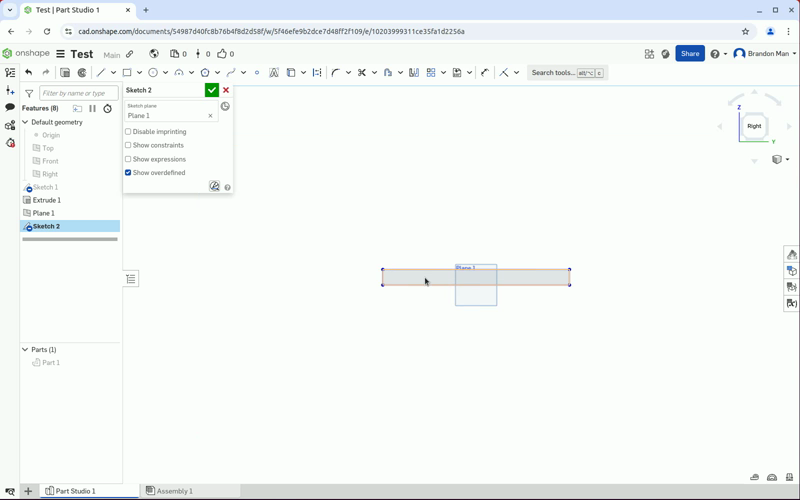
scroll(6)
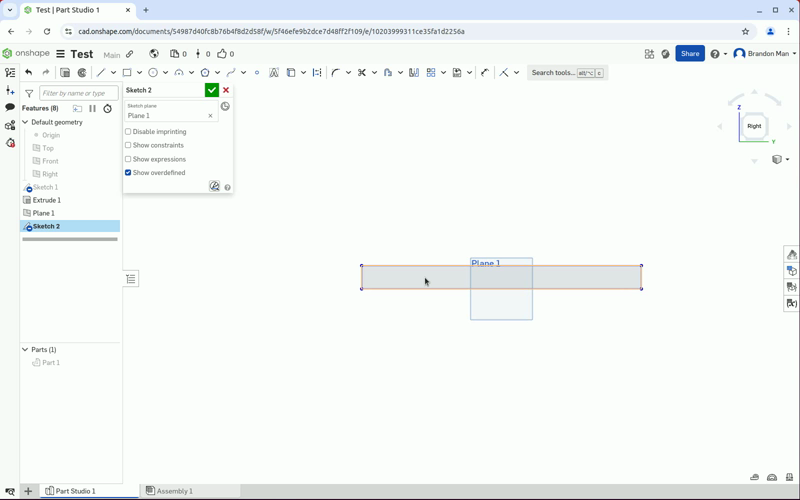
scroll(6)
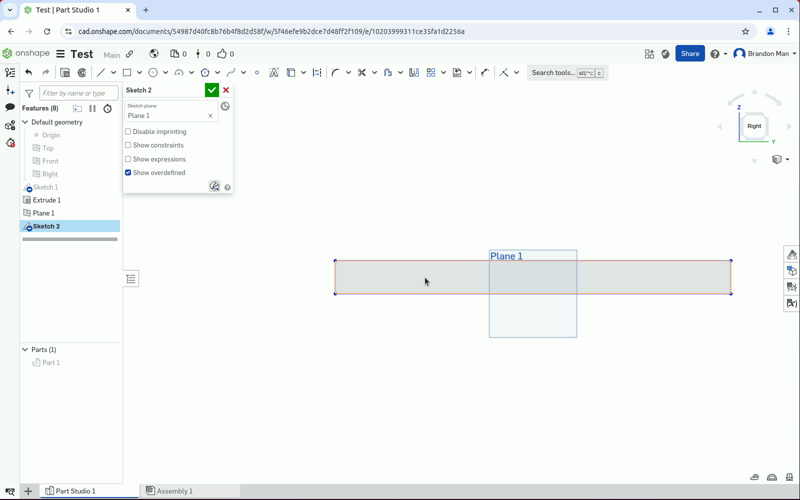
scroll(6)
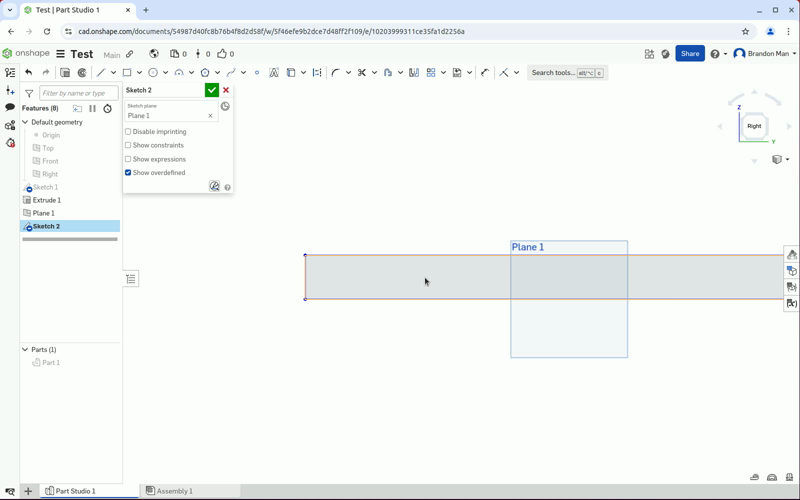
scroll(6)
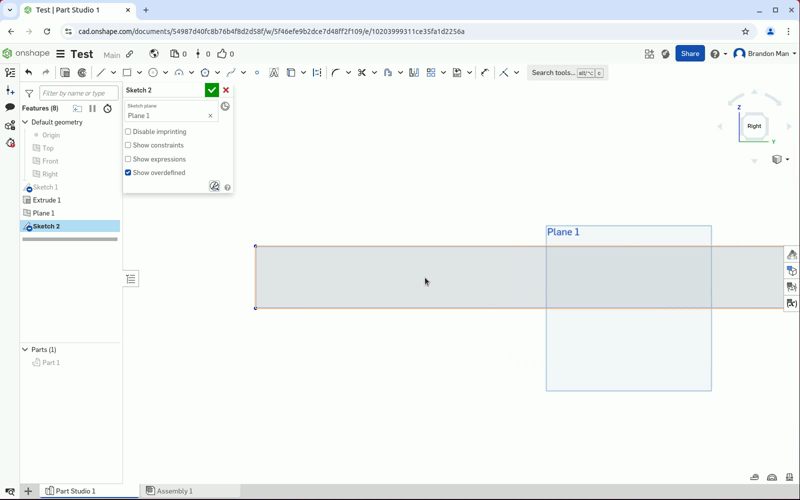
scroll(6)
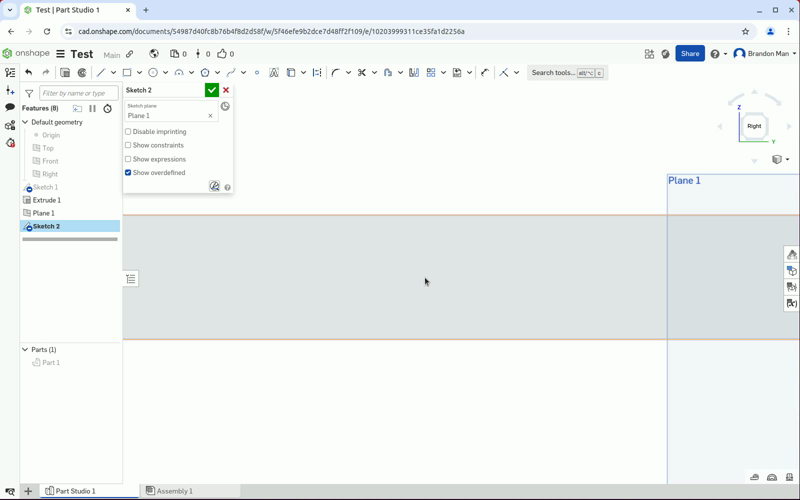
click(425, 277)
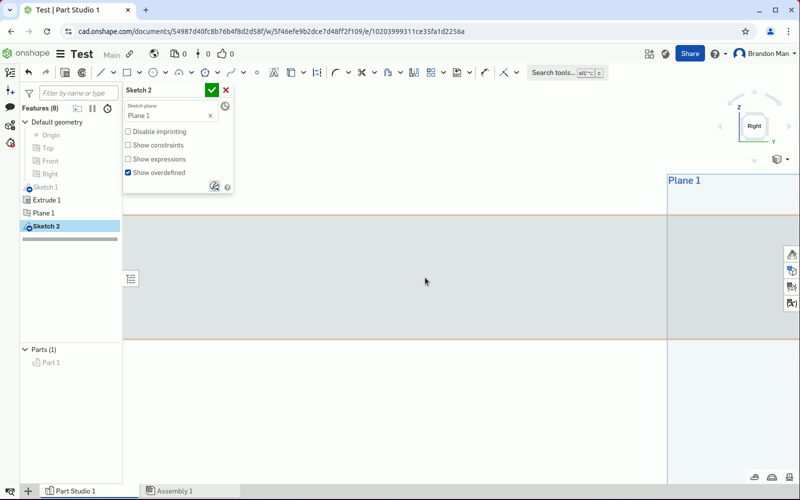
scroll(-6)
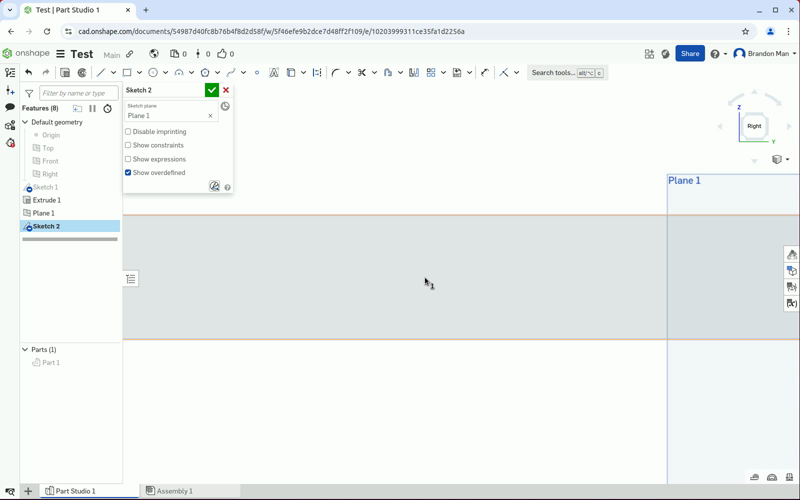
scroll(-6)
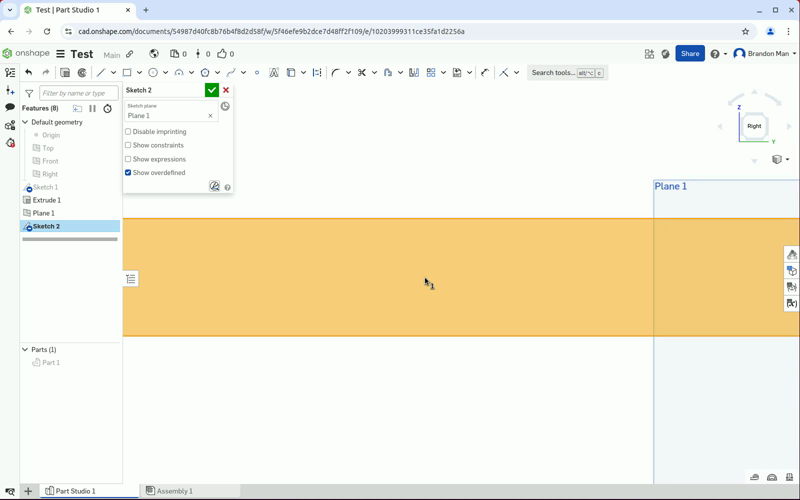
scroll(-6)
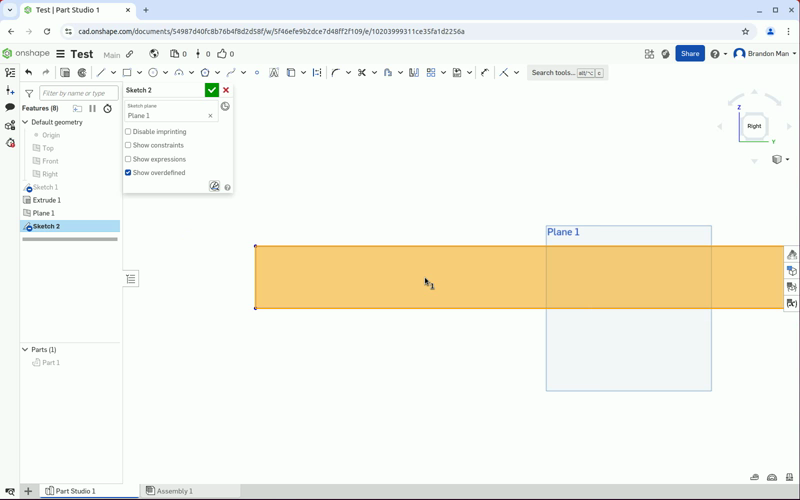
scroll(-6)
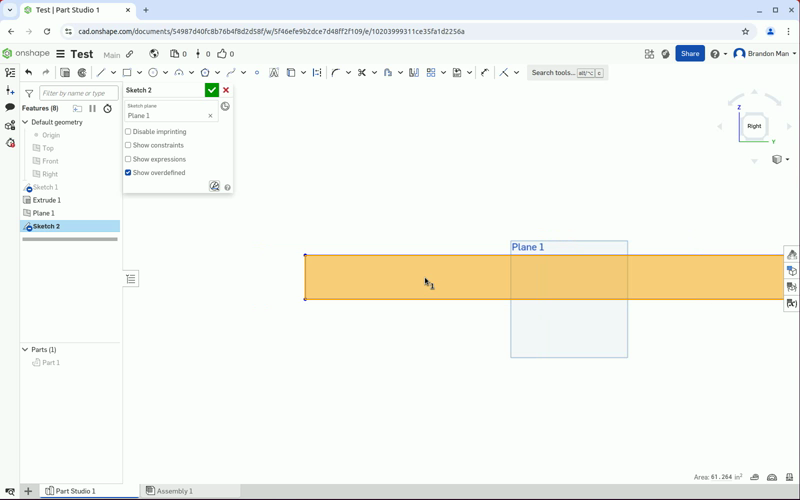
scroll(-6)
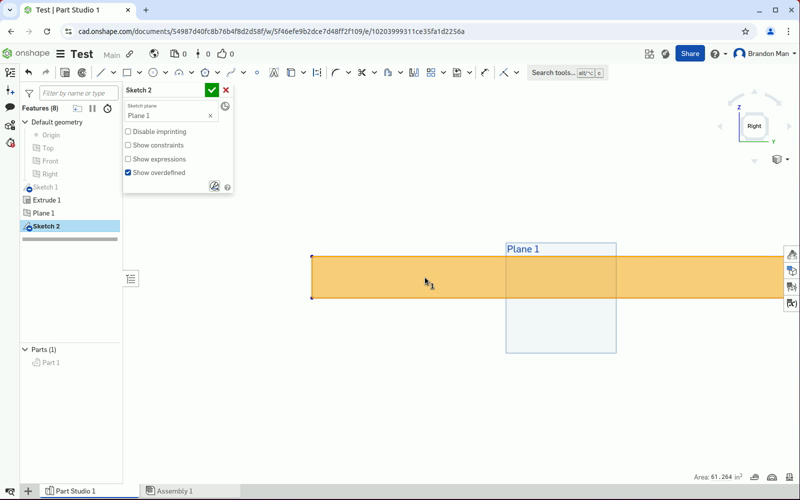
scroll(-6)
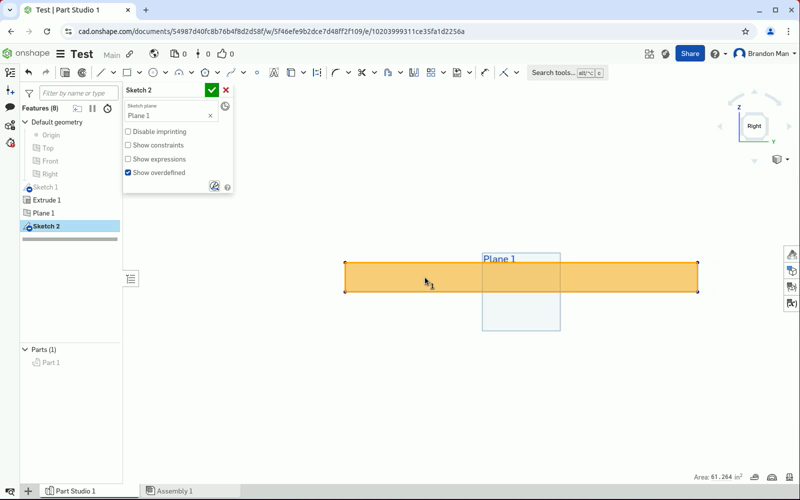
scroll(-6)
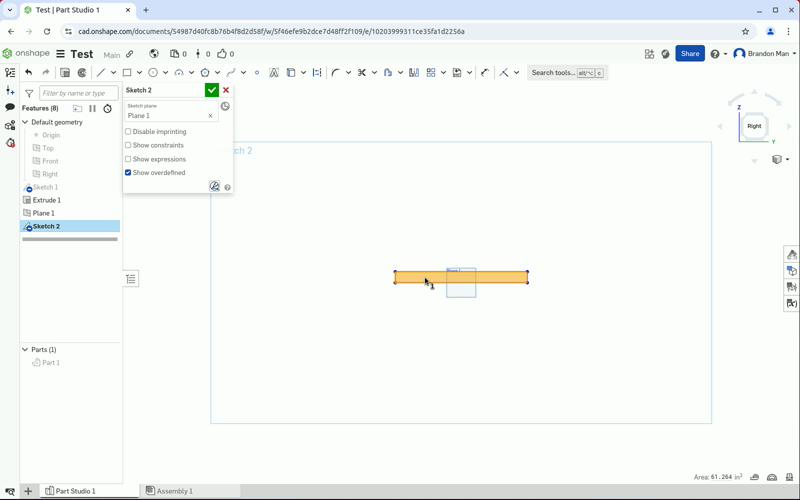
mouse_move(73, 352)
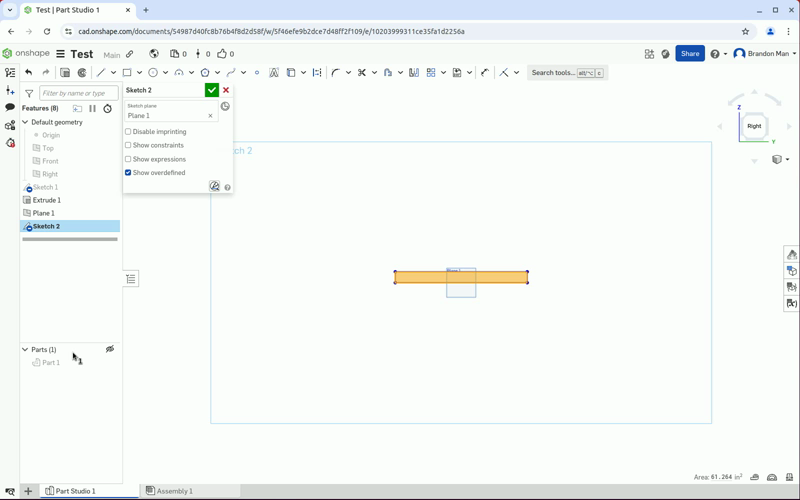
key(shift+y)
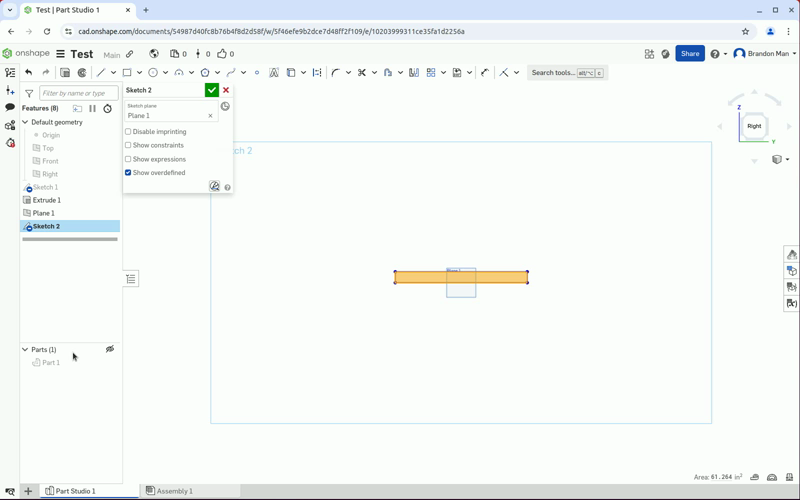
key(shift+e)
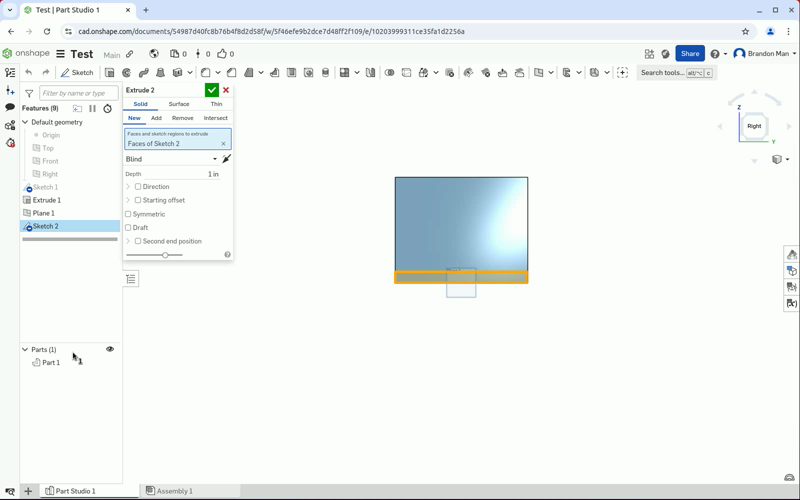
mouse_move(143, 106)
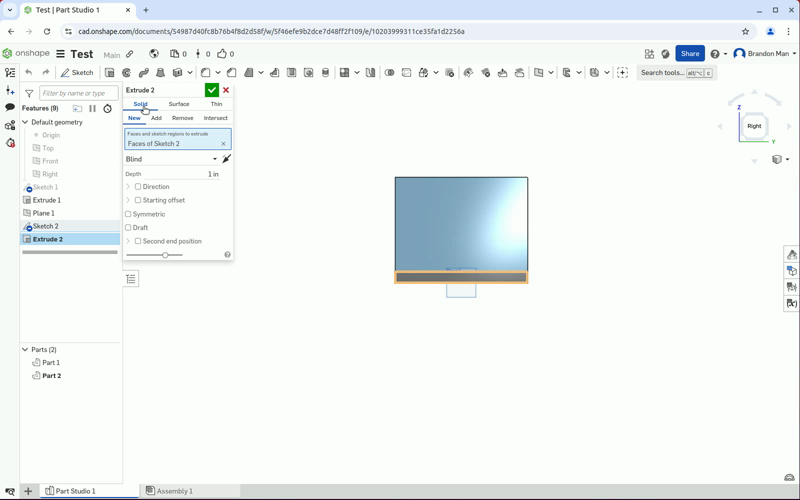
click(143, 106)
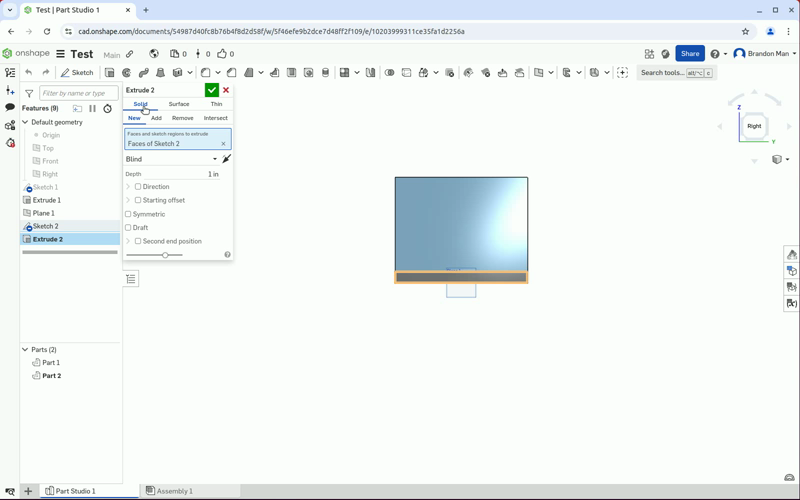
mouse_move(186, 120)
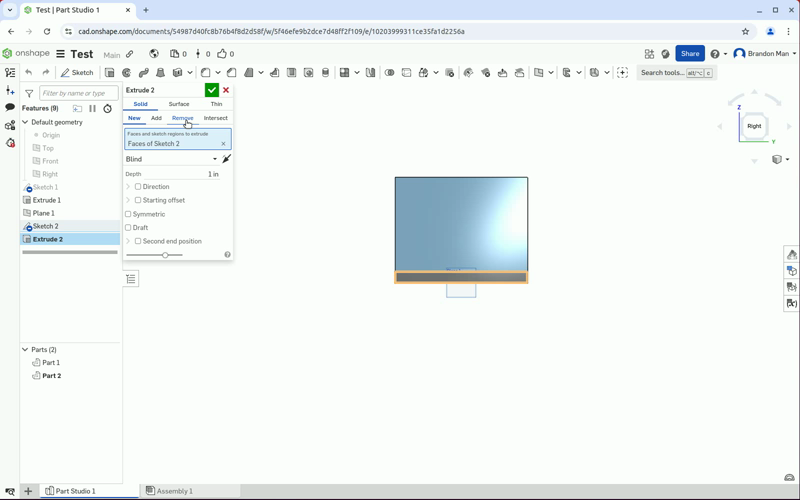
click(186, 120)
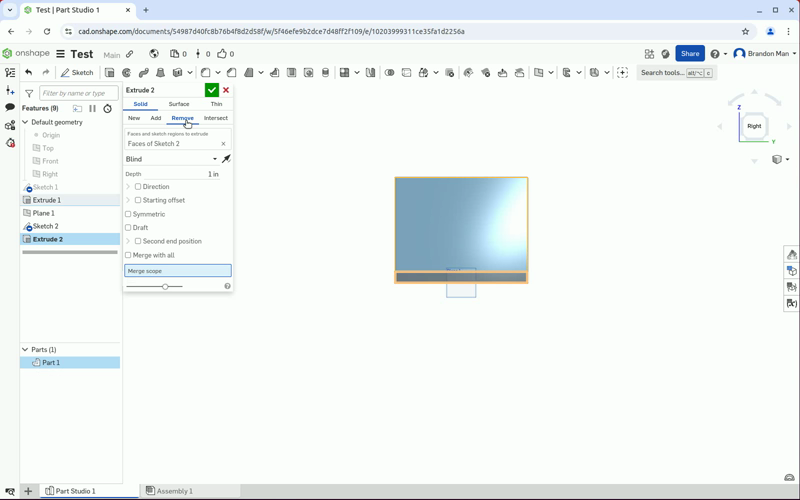
key(tab, 4)
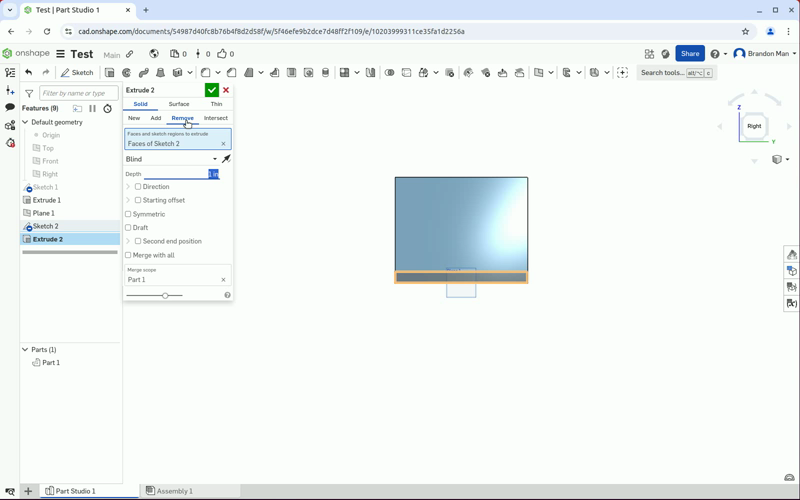
text(0.722)
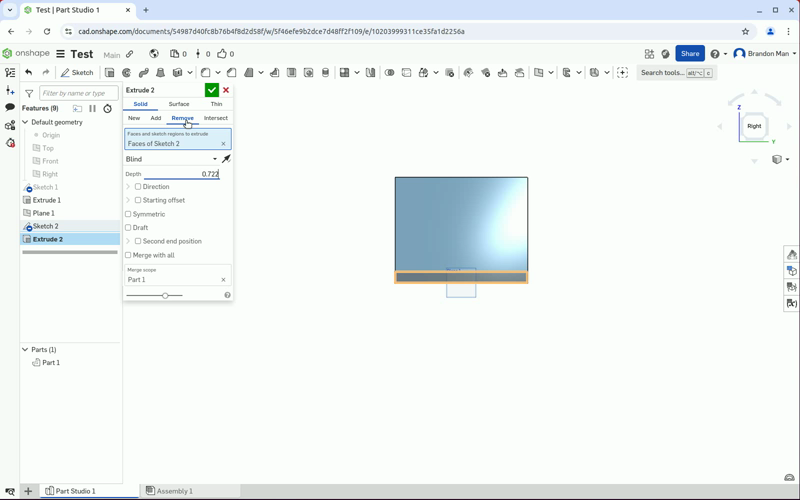
key(tab, 6)
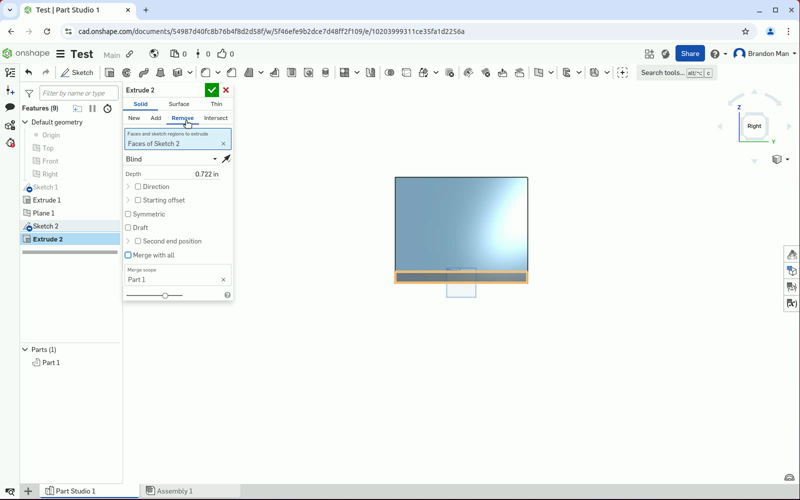
key(space)
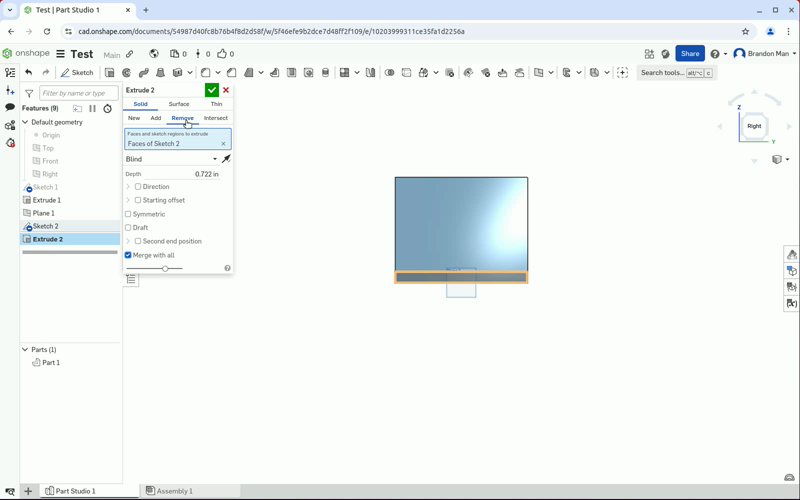
key(enter)
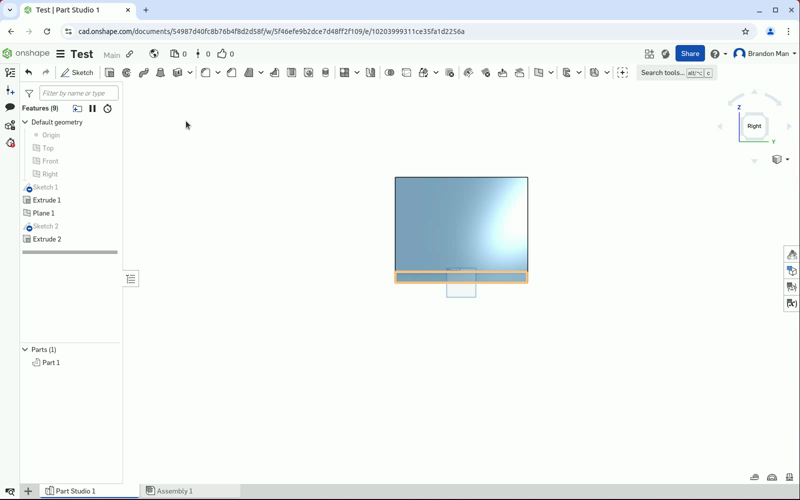
key(shift+h)
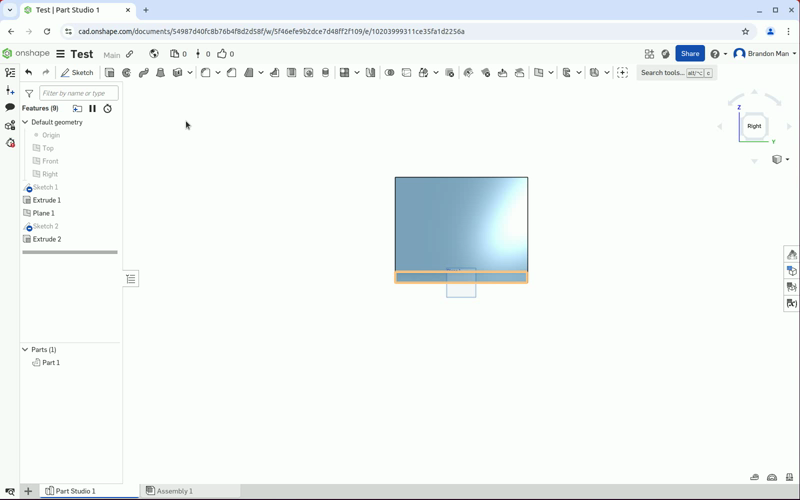
key(shift+h)
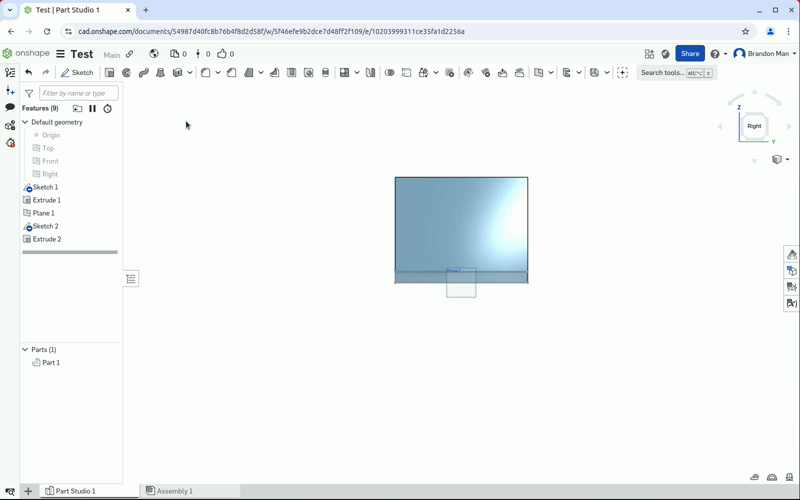
key(shift+7)
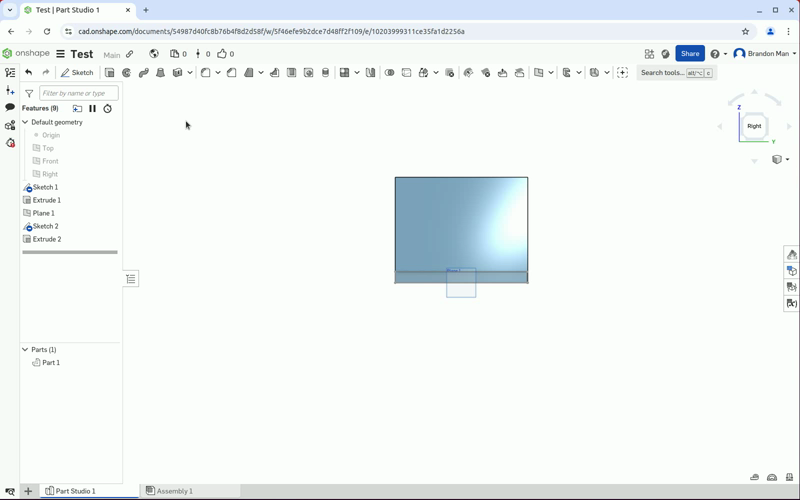
key(right, 2)
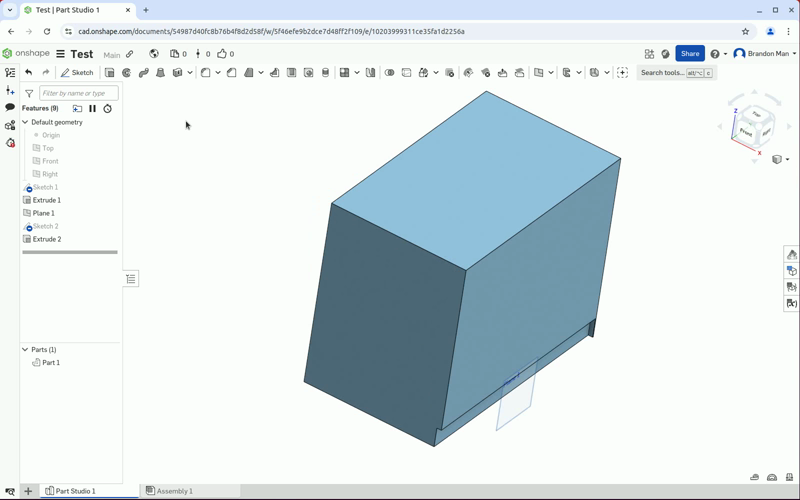
key(down, 2)
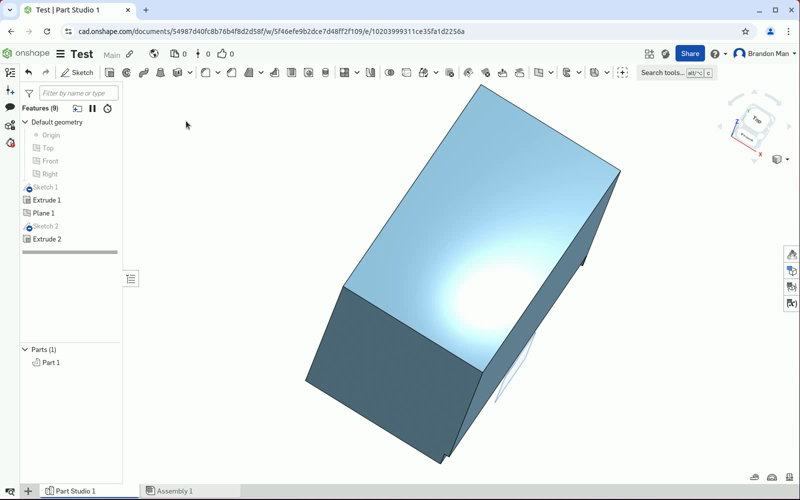
key(up, 2)
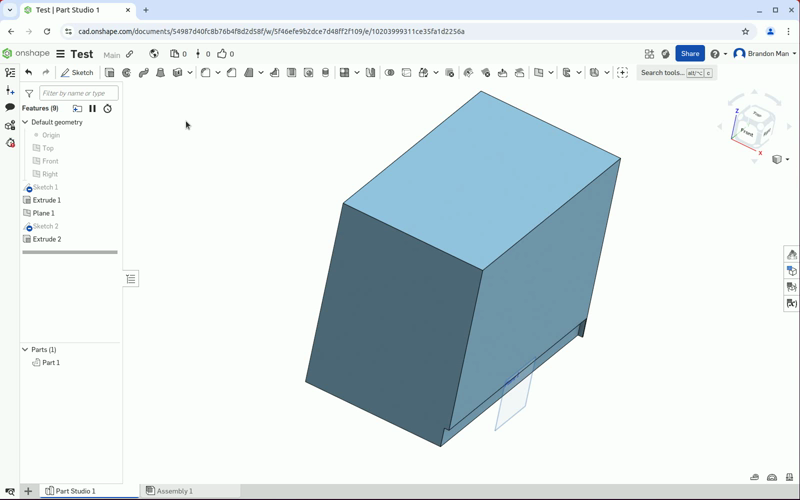
key(left, 2)
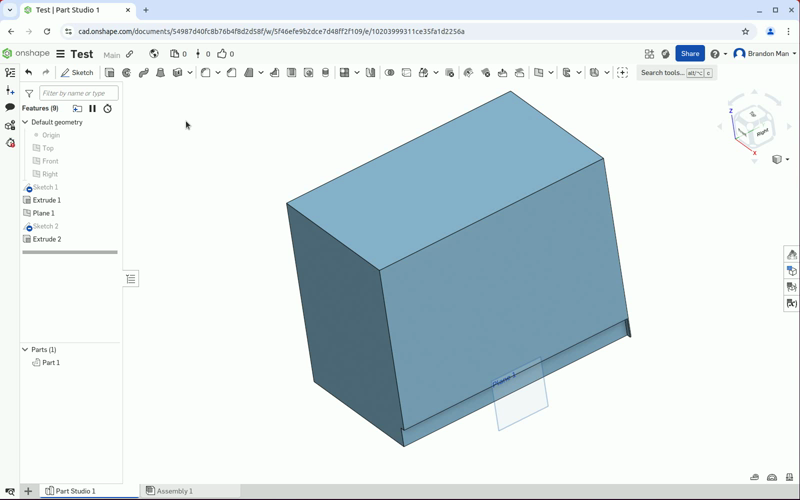
mouse_move(73, 189)
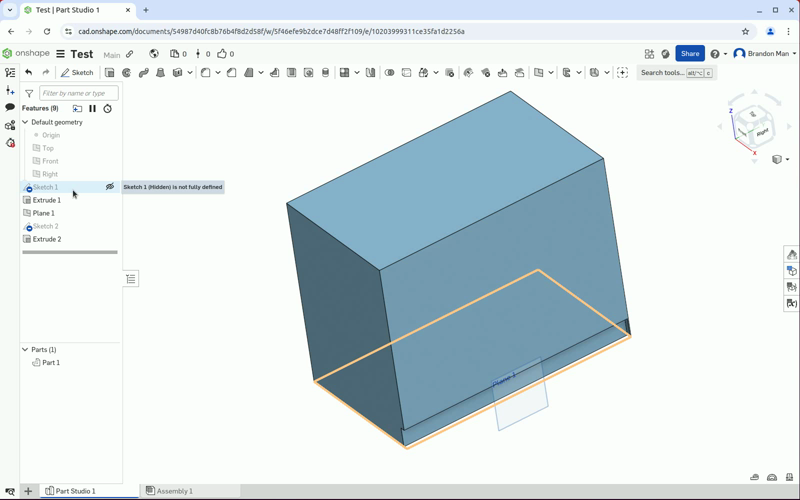
click(73, 189)